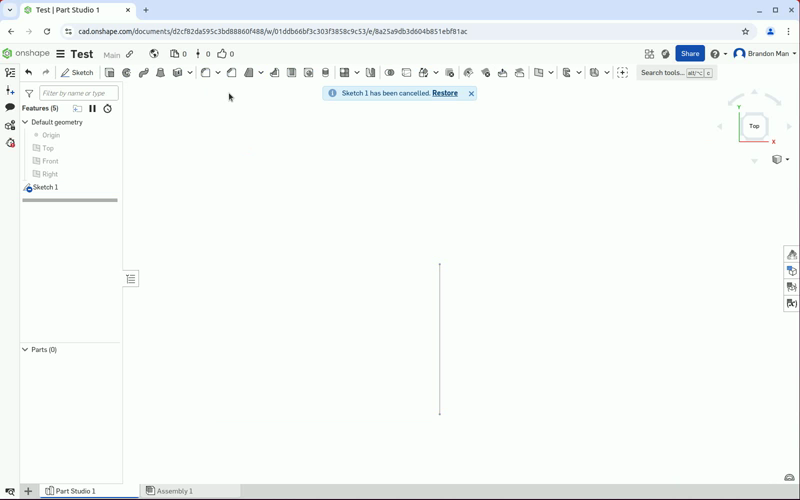
key(shift+h)
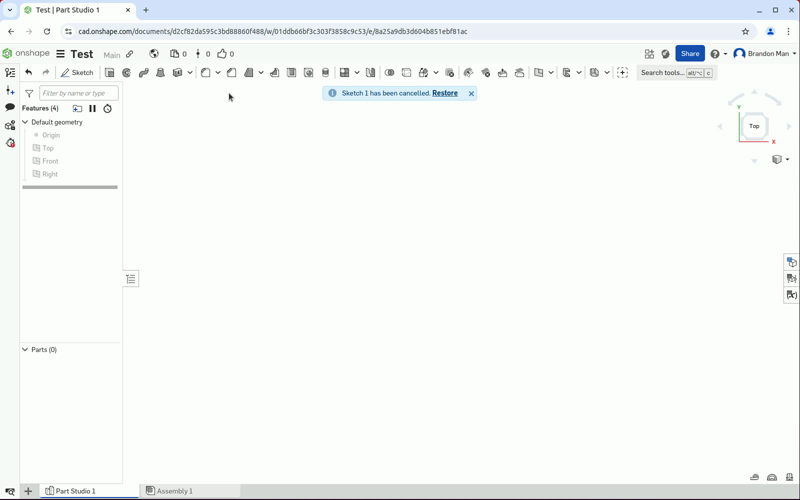
mouse_move(73, 352)
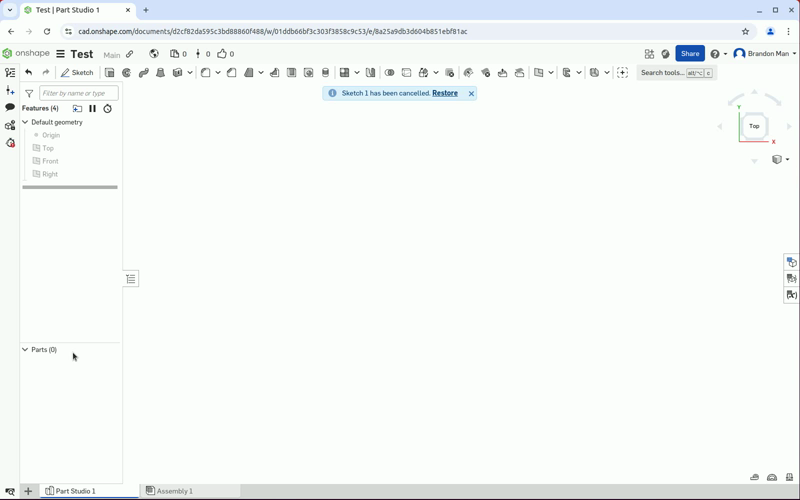
key(y)
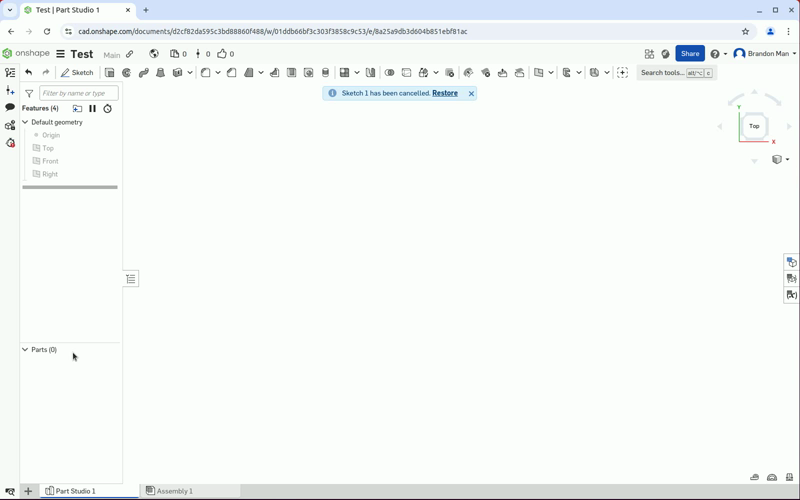
key(shift+p)
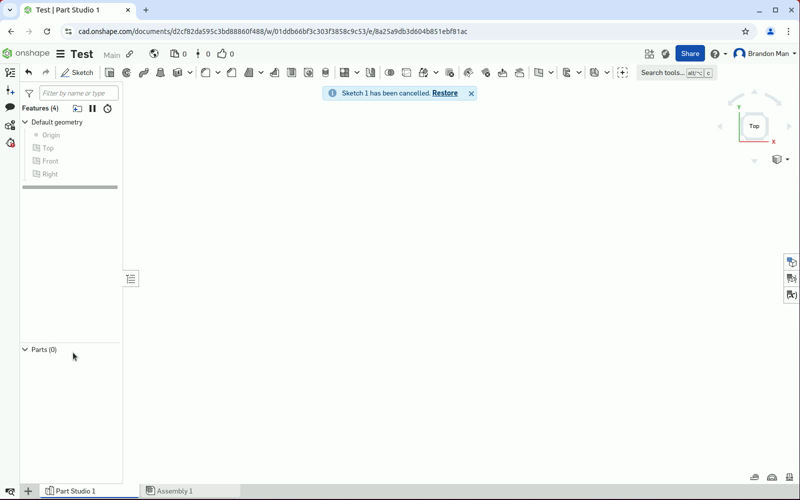
key(space)
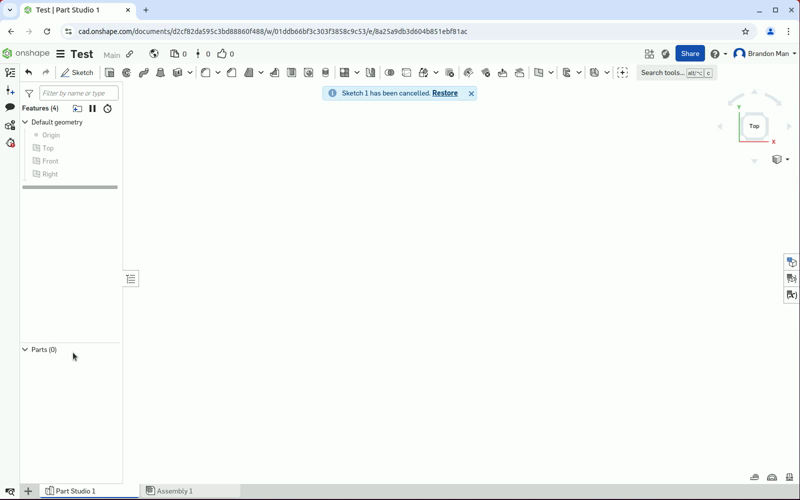
key_down(shift)
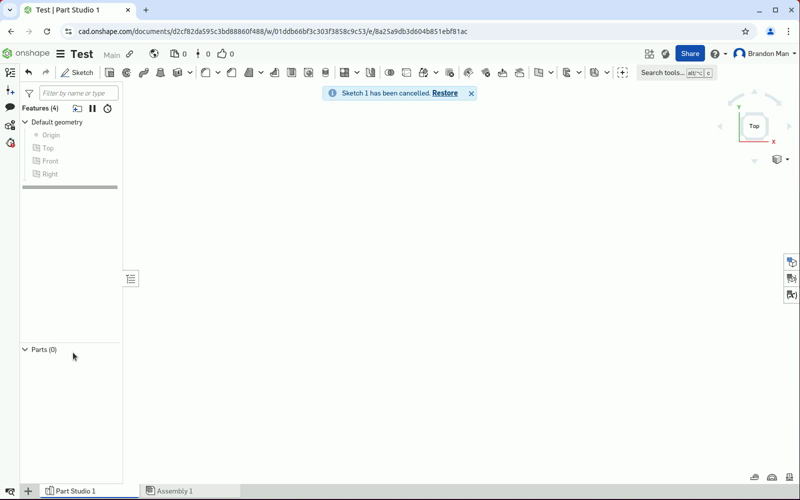
key(up)
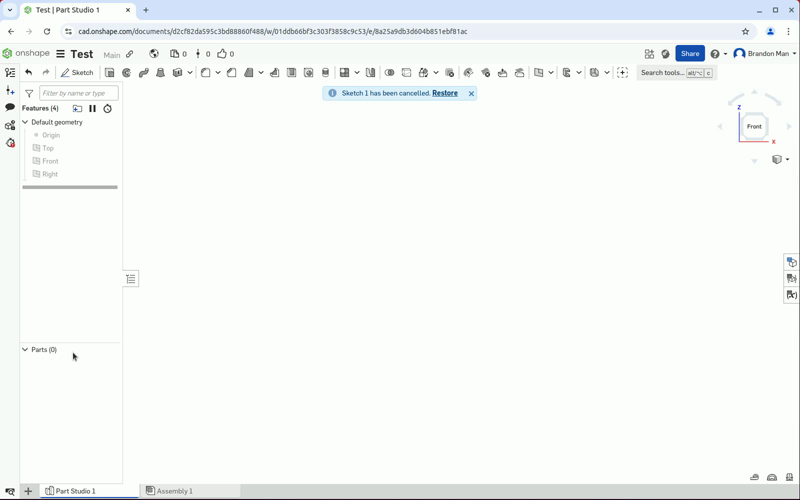
key_up(shift)
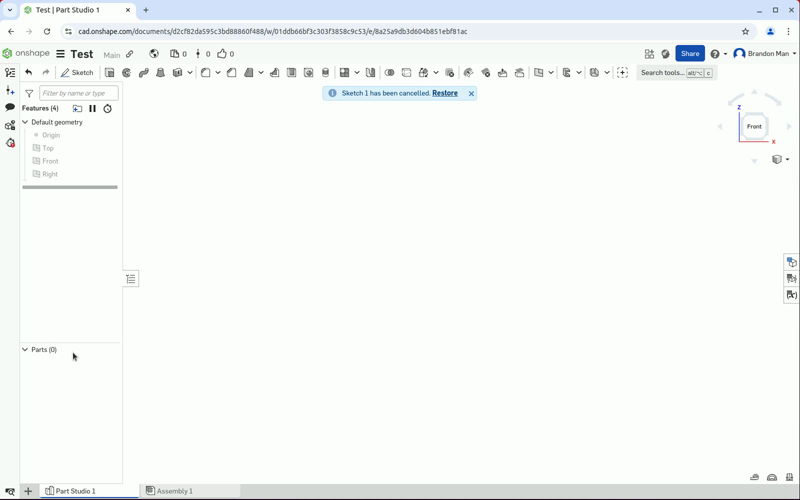
mouse_move(73, 352)
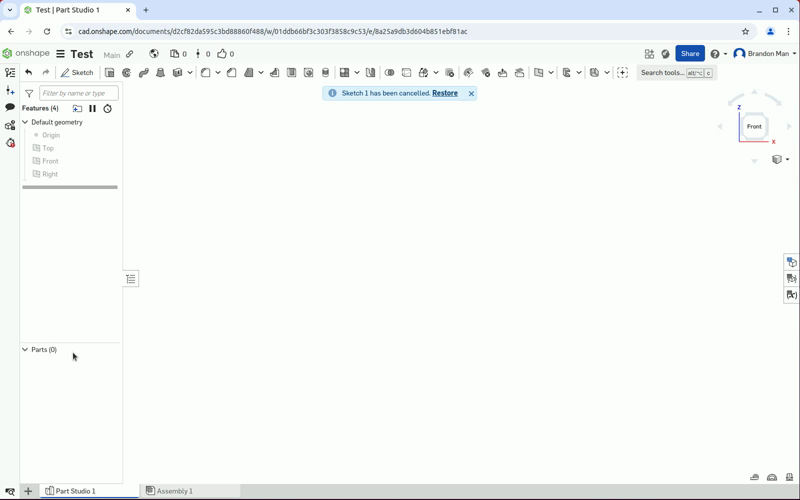
key(shift+y)
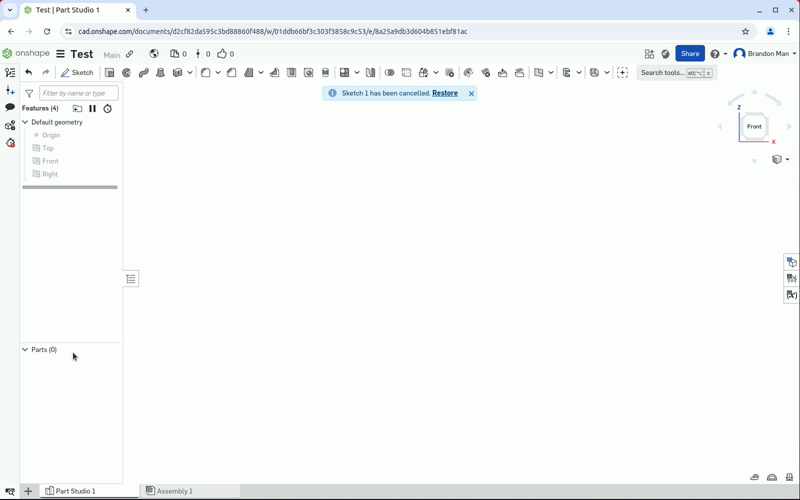
key(shift+s)
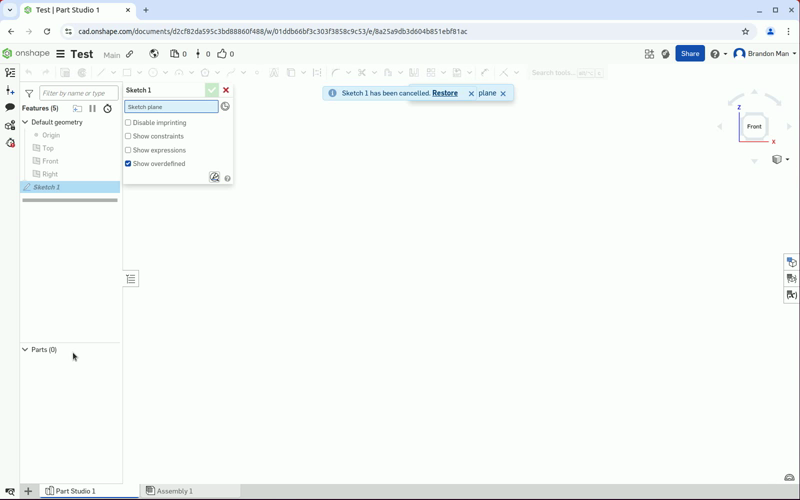
mouse_move(73, 163)
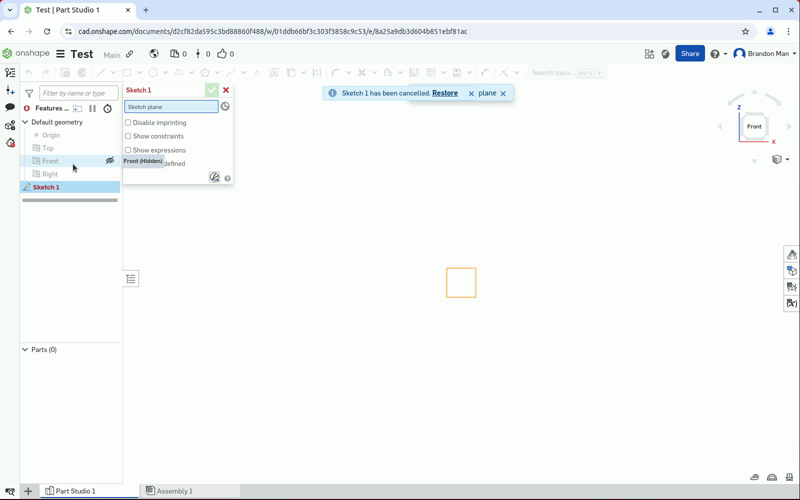
click(73, 163)
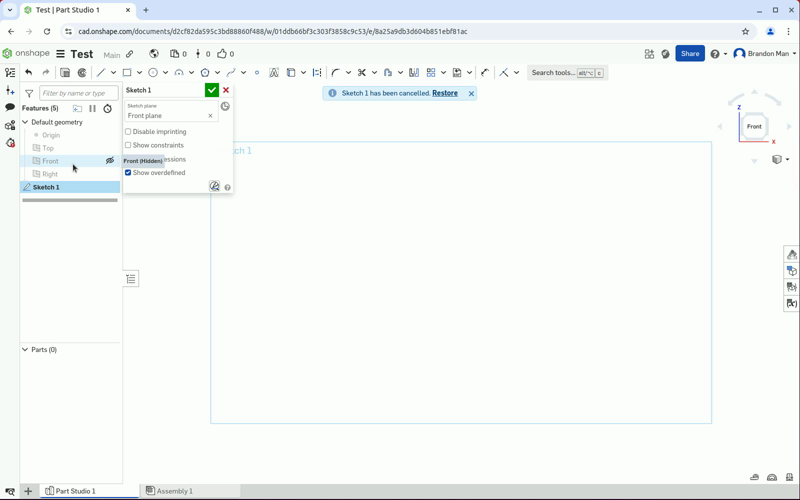
mouse_move(73, 352)
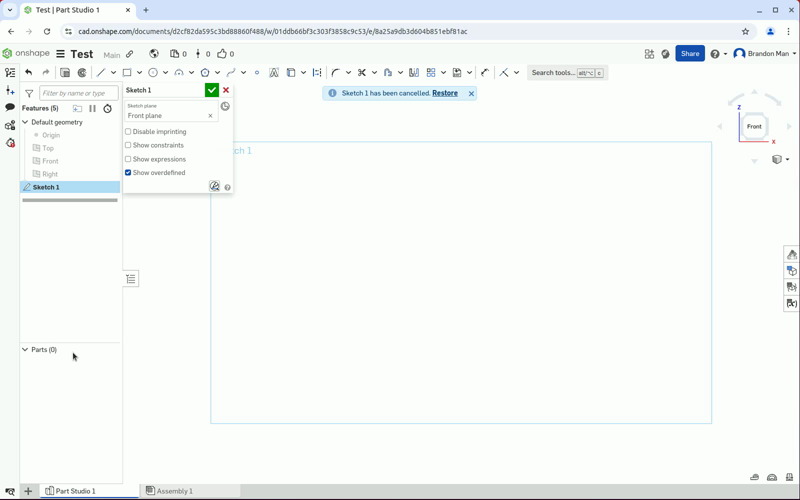
key(y)
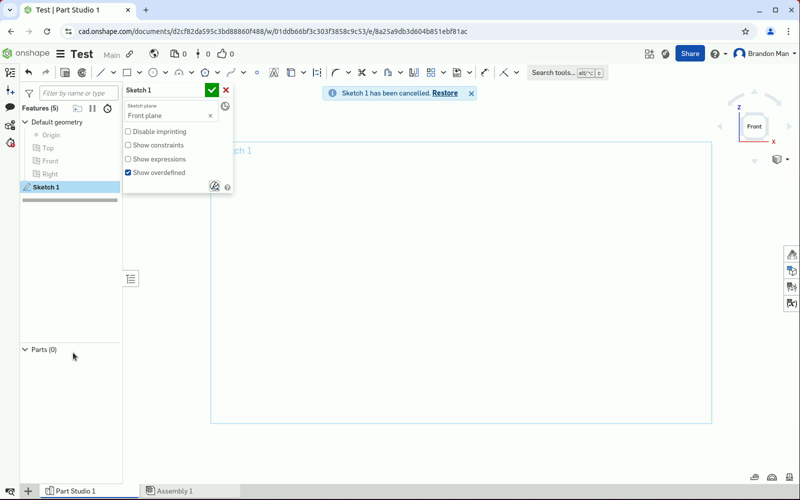
key(l)
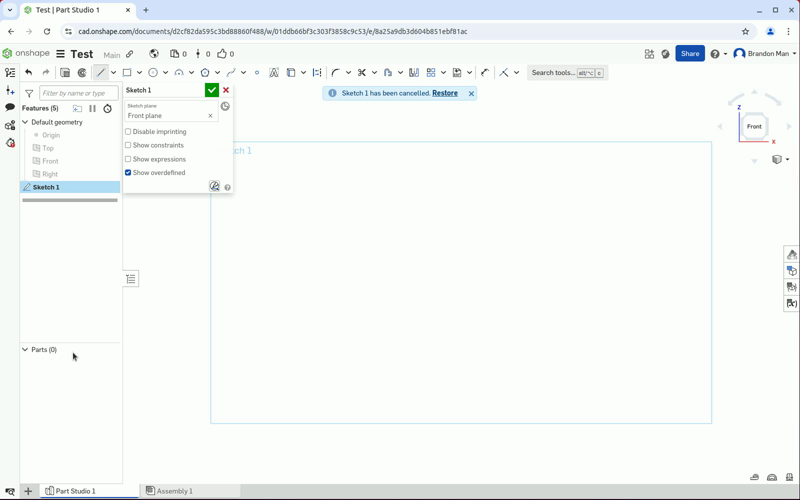
key_down(shift)
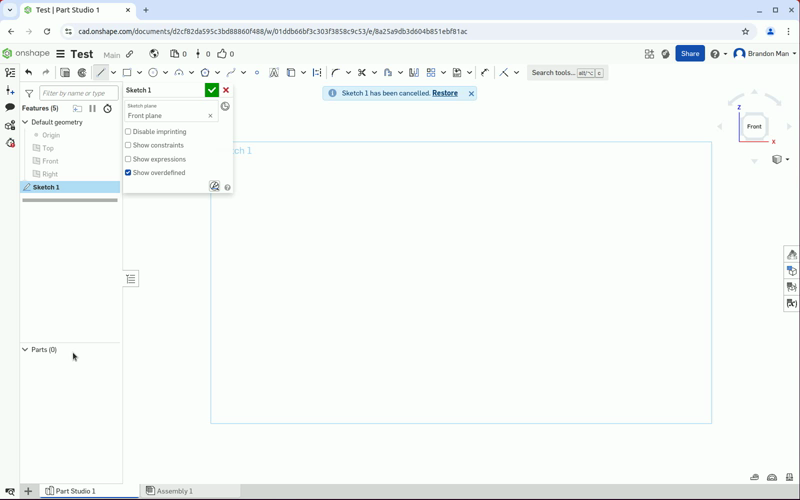
mouse_move(460, 282)
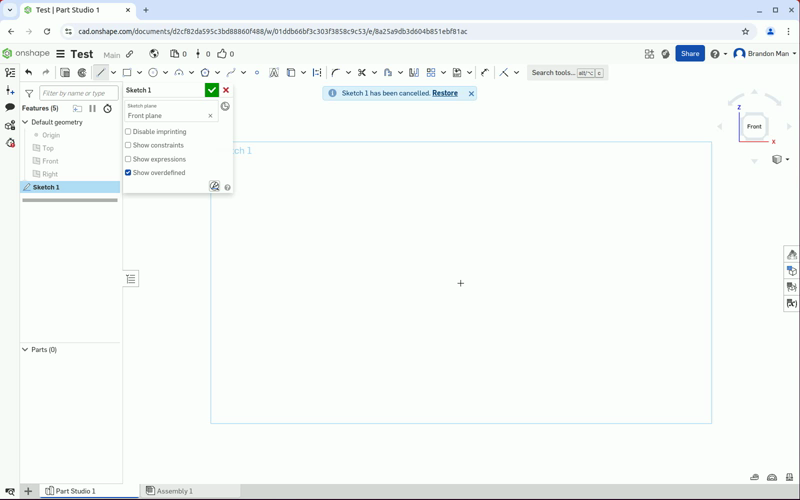
click(460, 282)
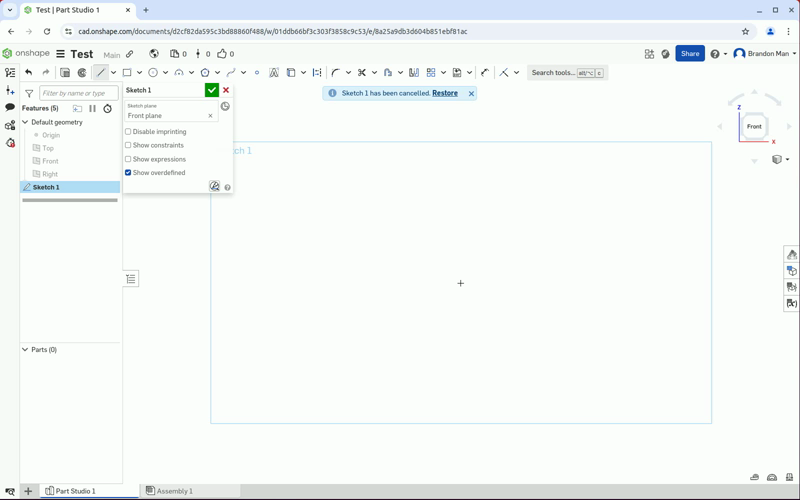
key_up(shift)
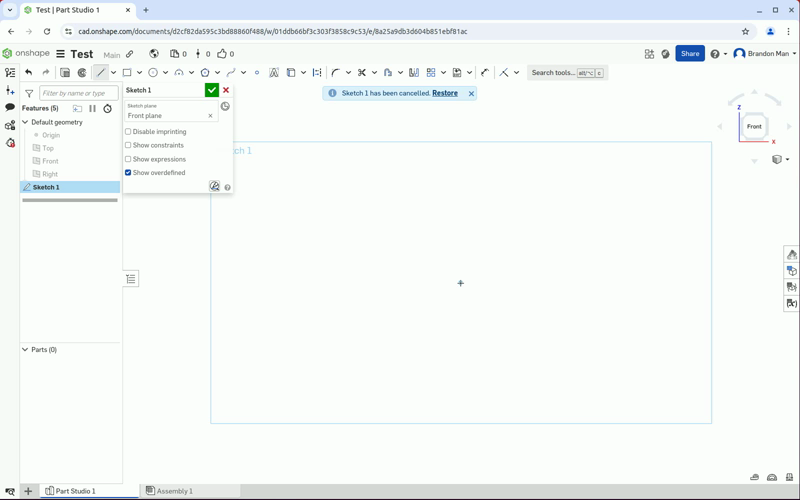
key_down(shift)
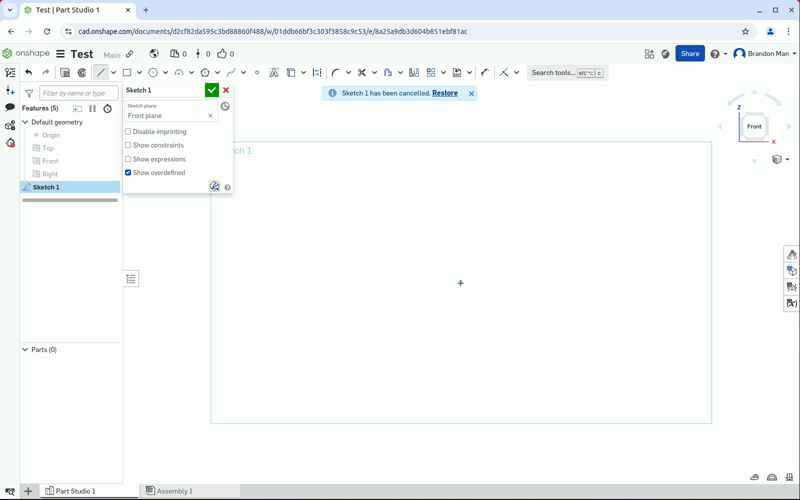
mouse_move(490, 282)
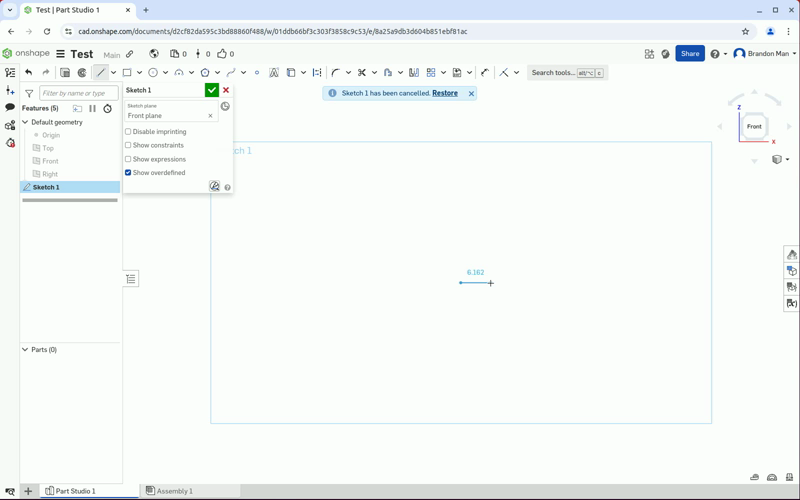
mouse_move(490, 282)
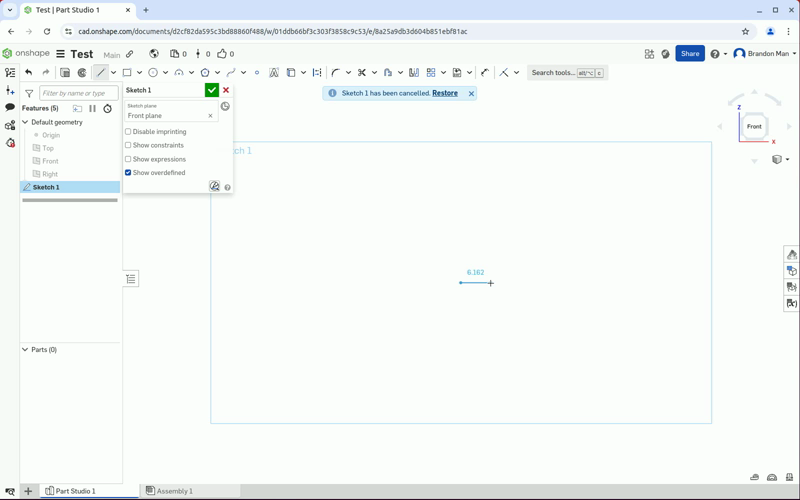
click(490, 282)
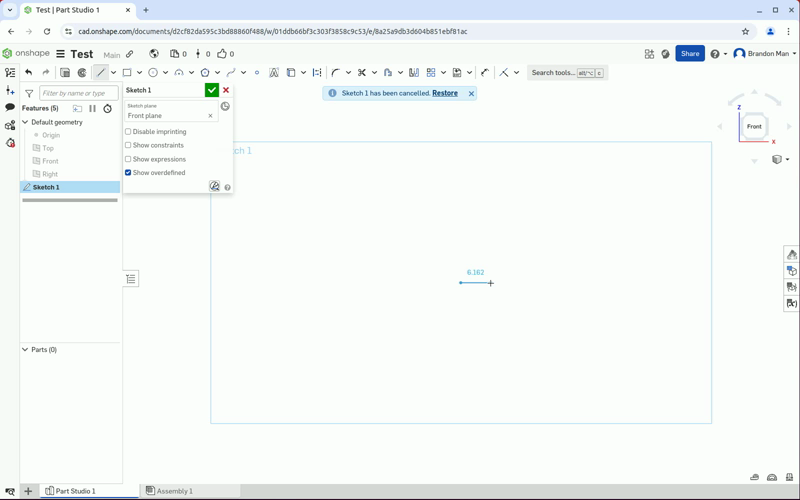
key_up(shift)
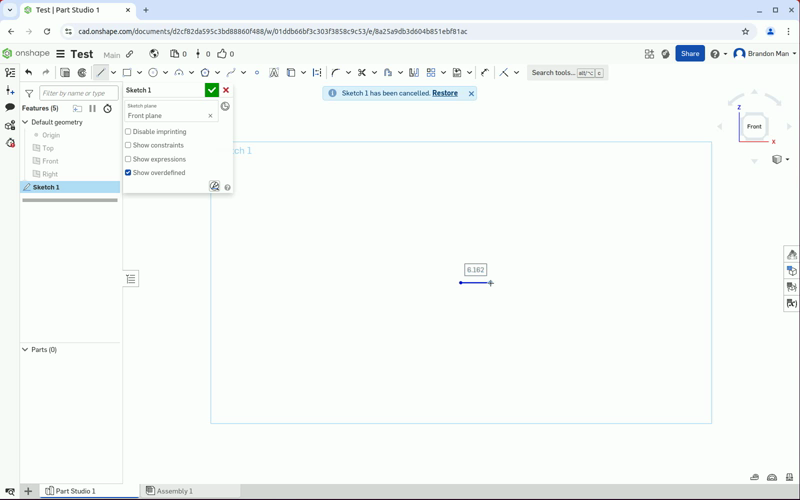
key_down(shift)
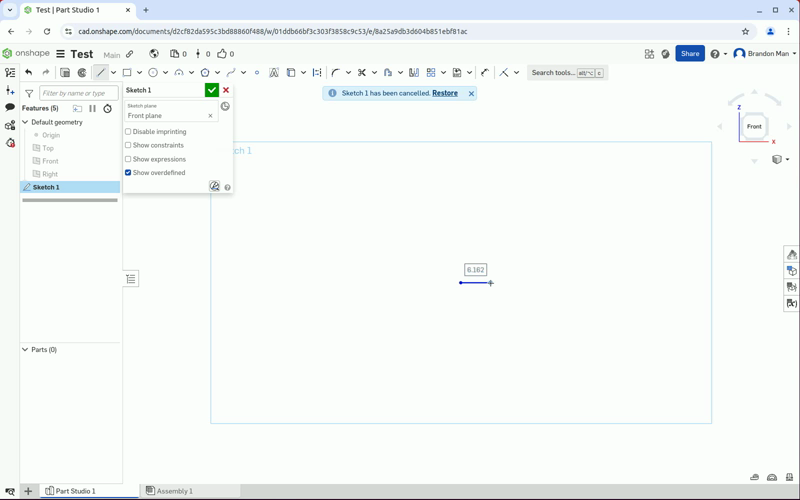
mouse_move(490, 170)
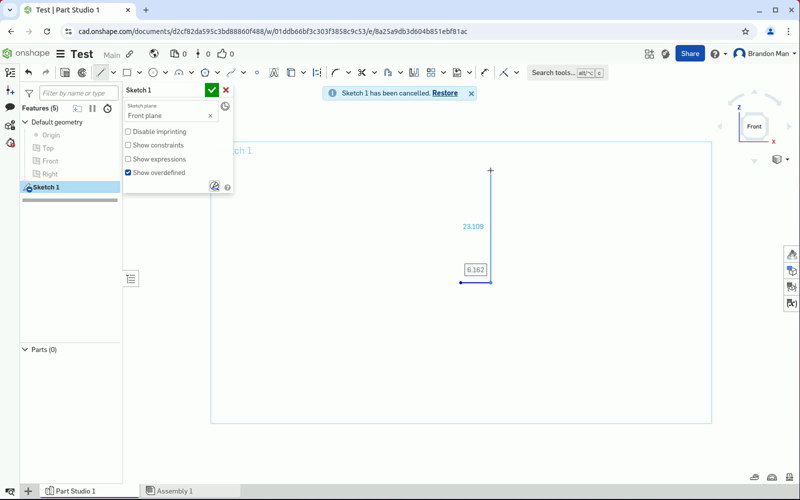
click(490, 170)
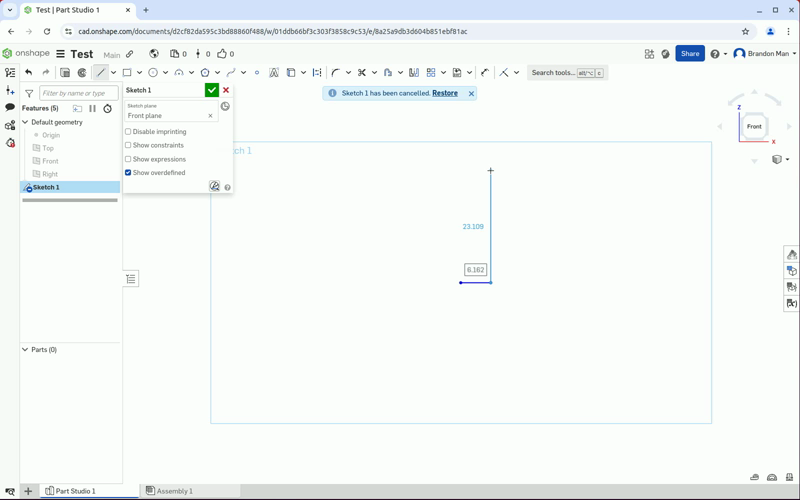
key_up(shift)
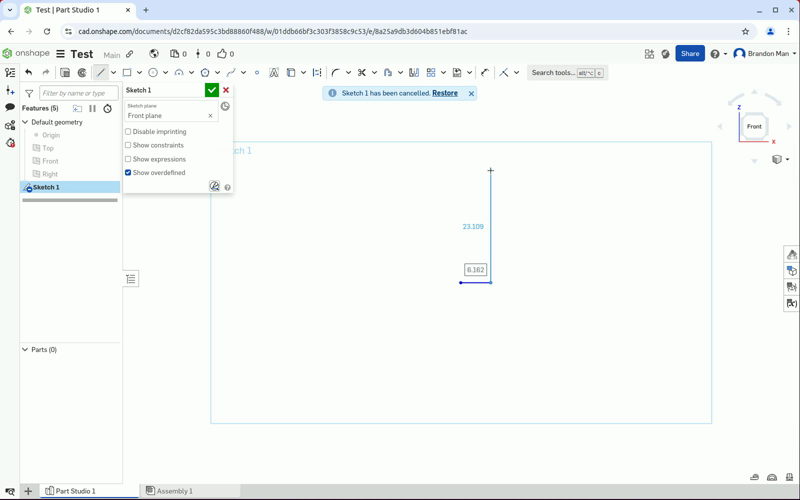
key_down(shift)
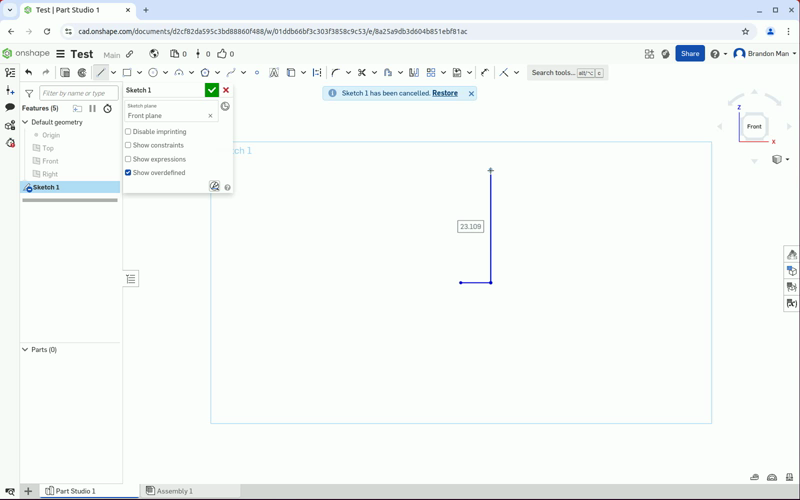
mouse_move(520, 170)
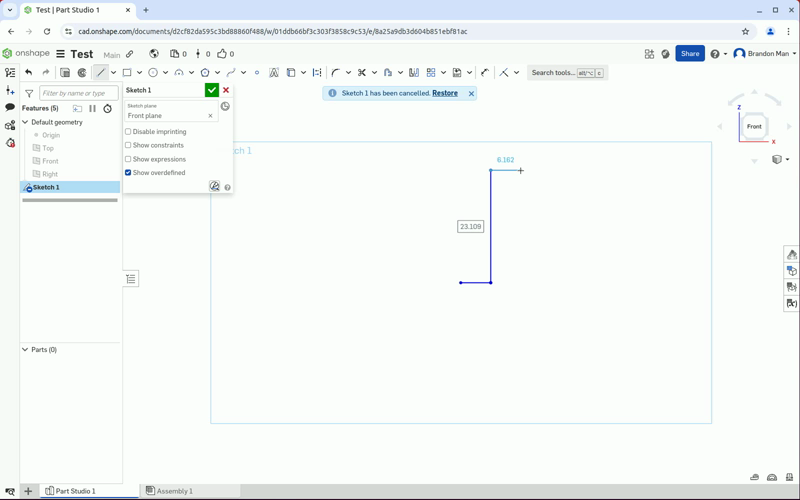
mouse_move(460, 170)
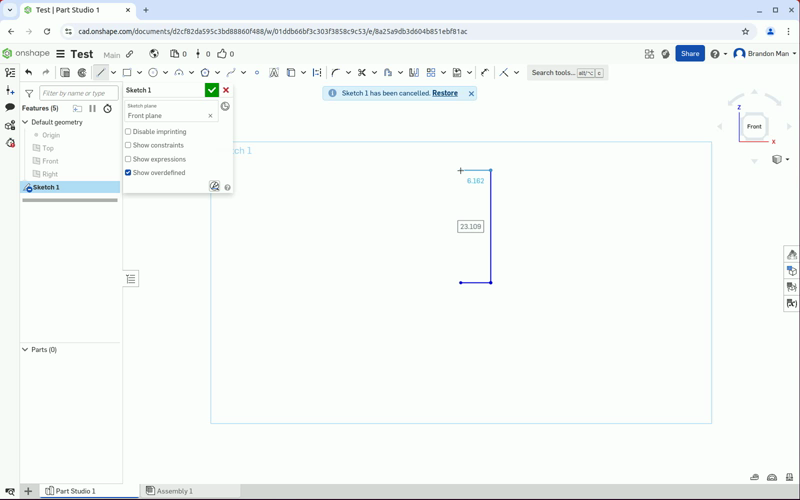
click(460, 170)
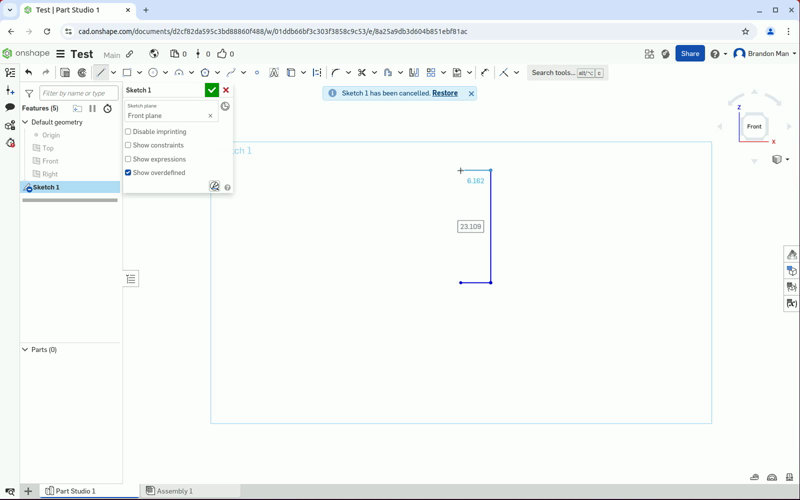
key_up(shift)
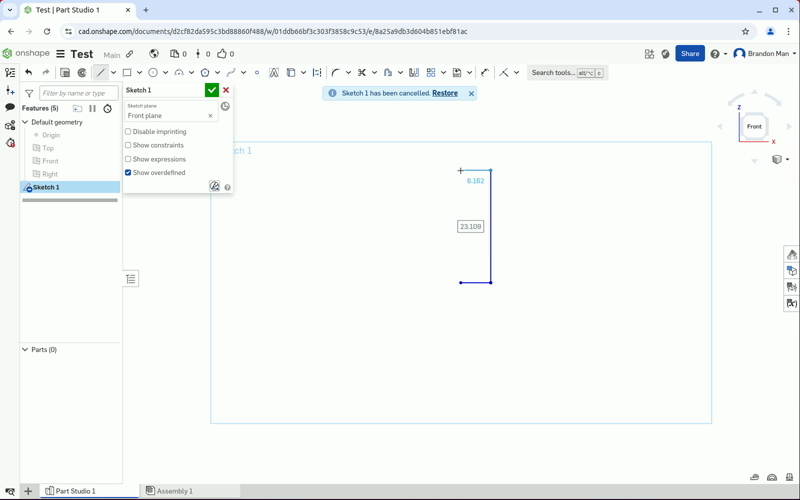
key_down(shift)
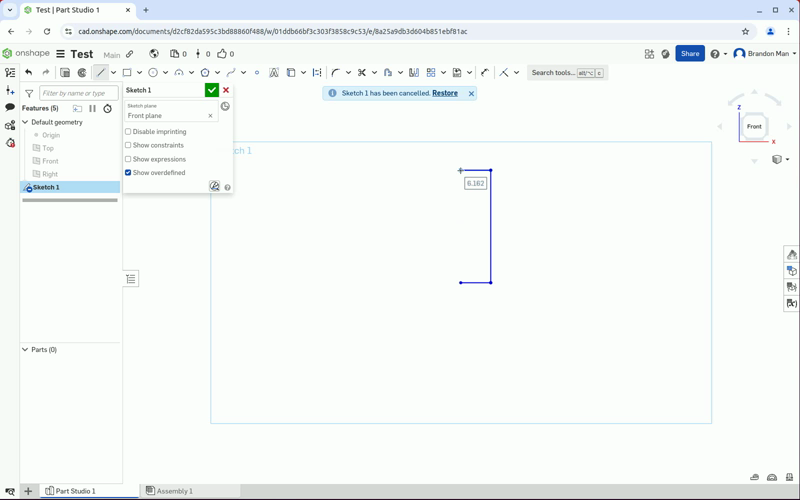
mouse_move(460, 282)
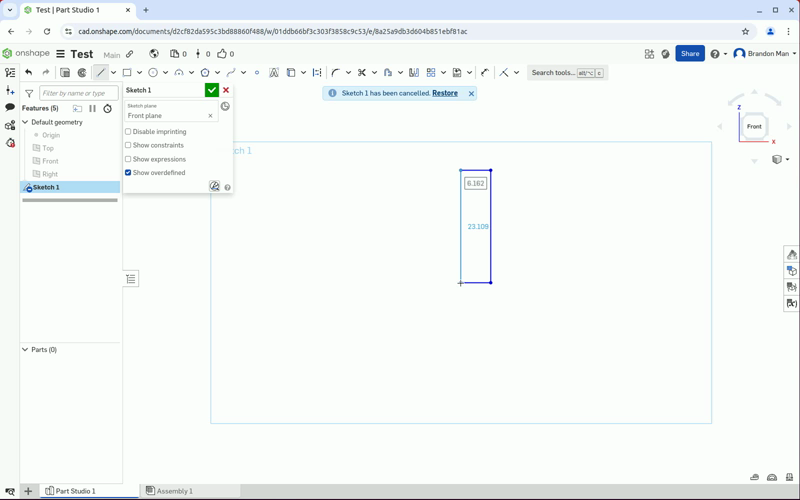
key_up(shift)
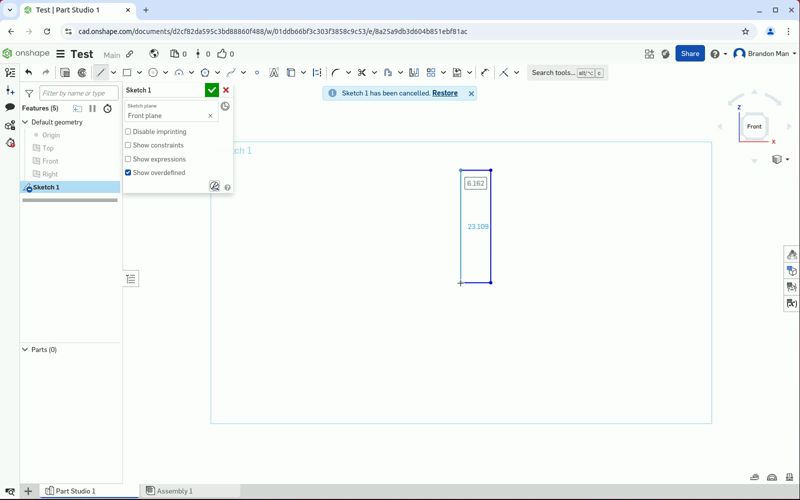
click(460, 282)
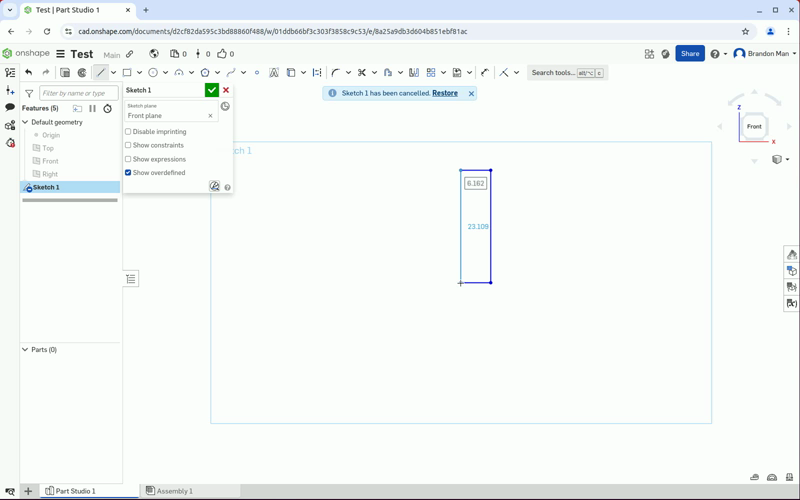
key(esc)
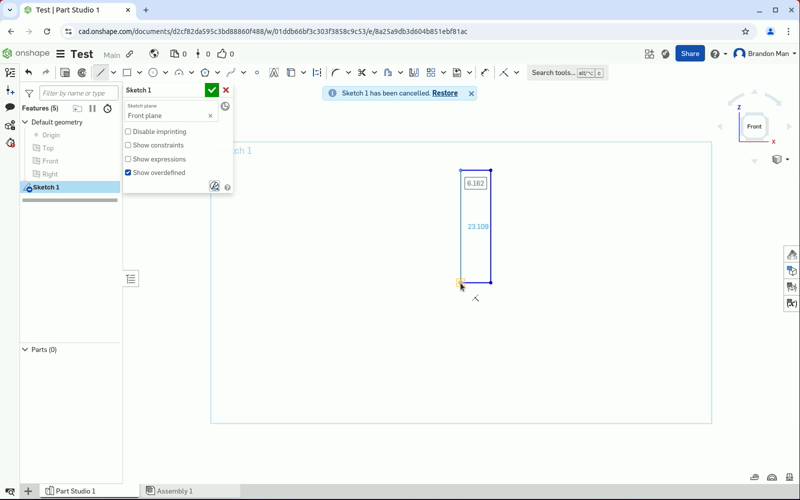
mouse_move(463, 259)
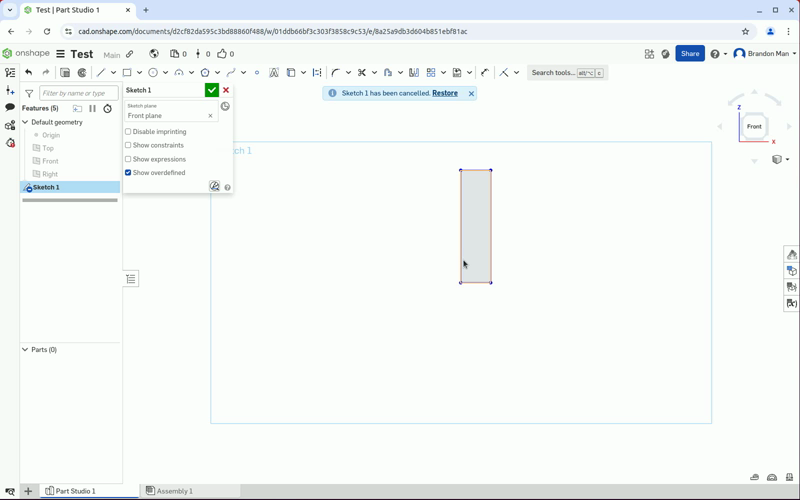
click(463, 259)
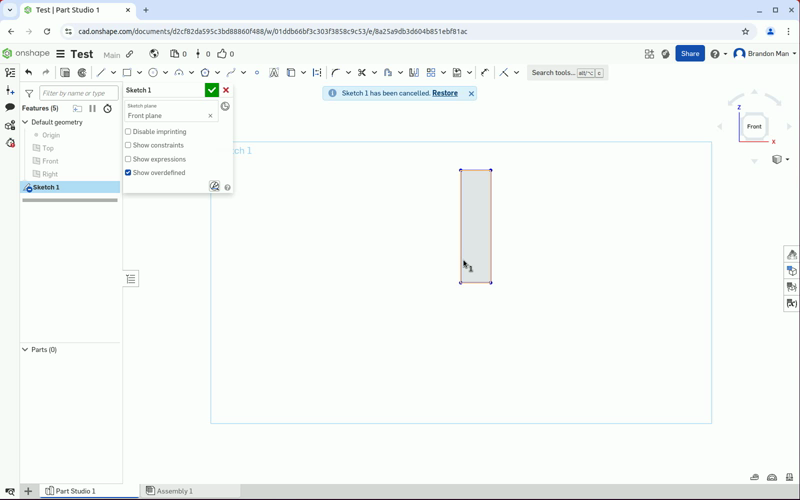
mouse_move(73, 352)
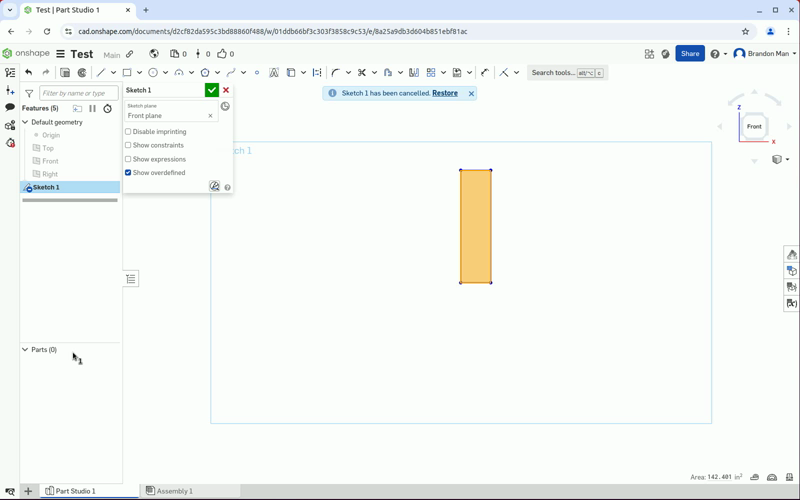
key(shift+y)
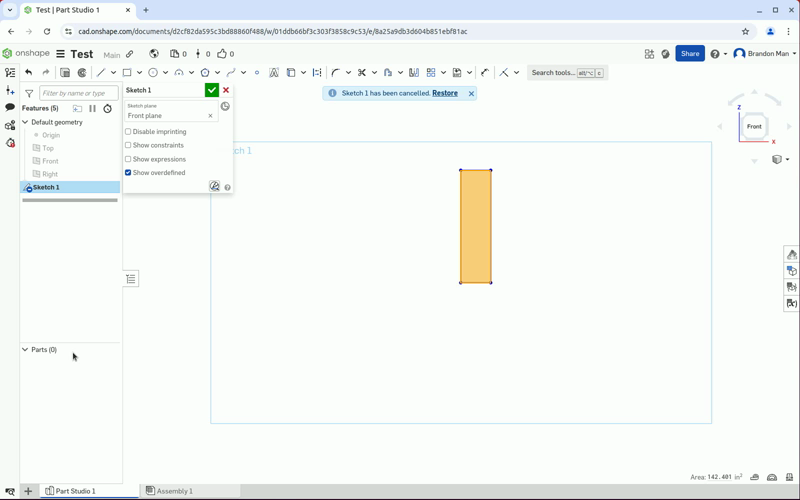
key(shift+e)
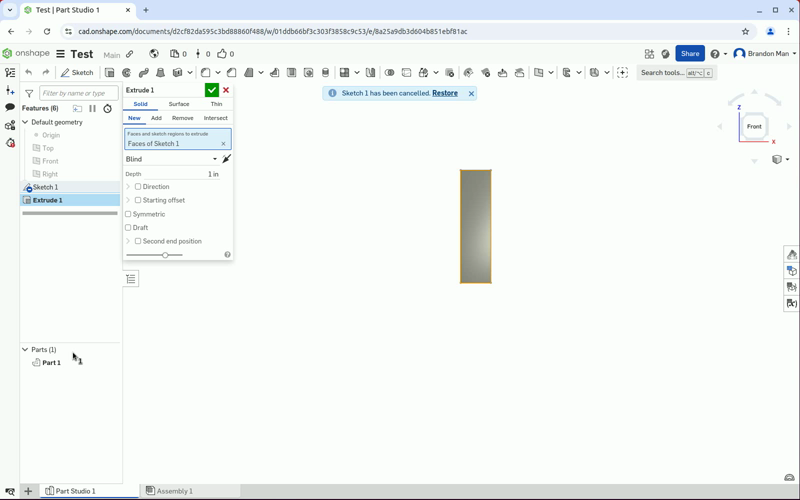
mouse_move(143, 106)
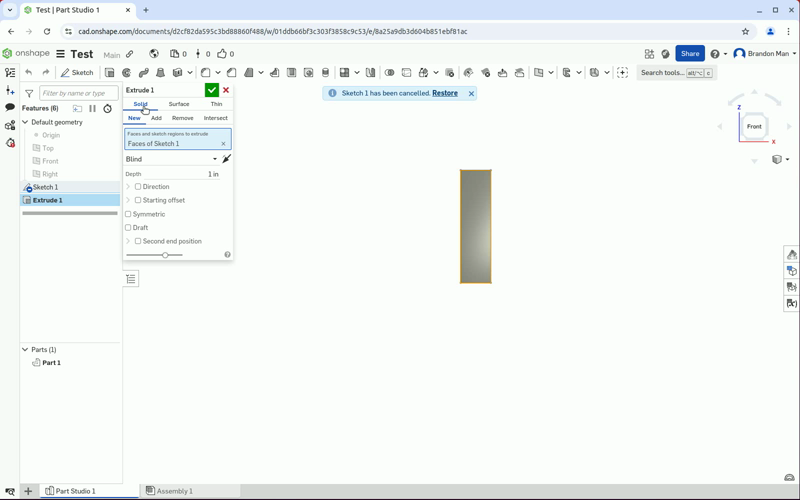
click(143, 106)
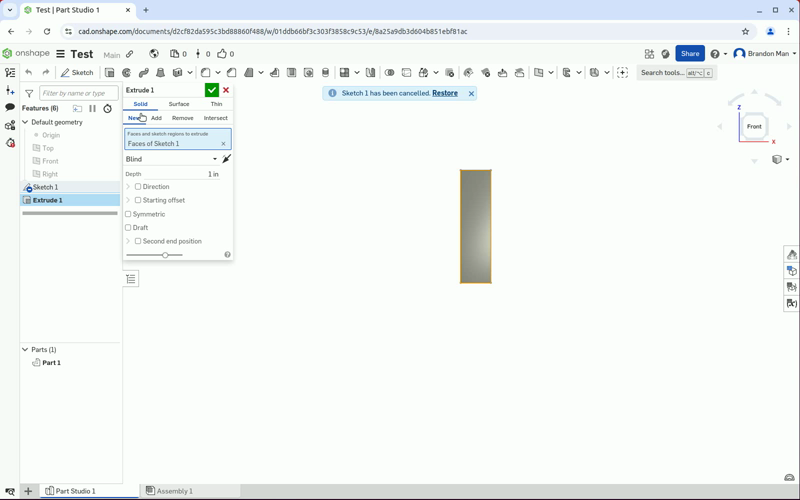
mouse_move(137, 120)
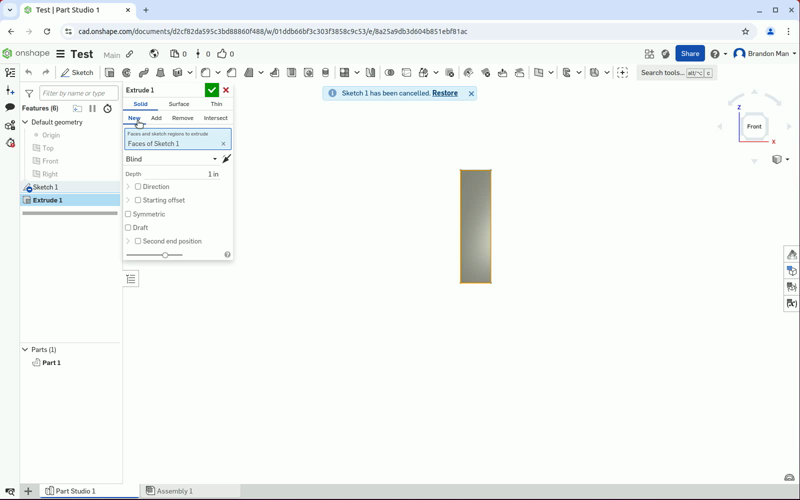
click(137, 120)
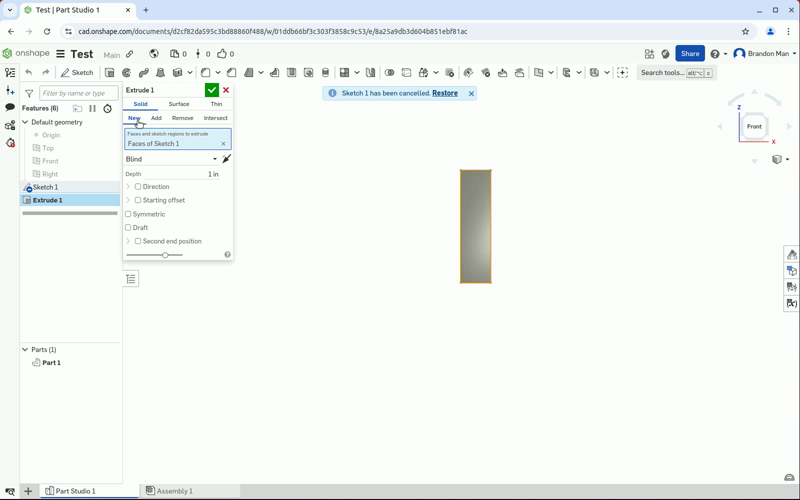
key(tab, 4)
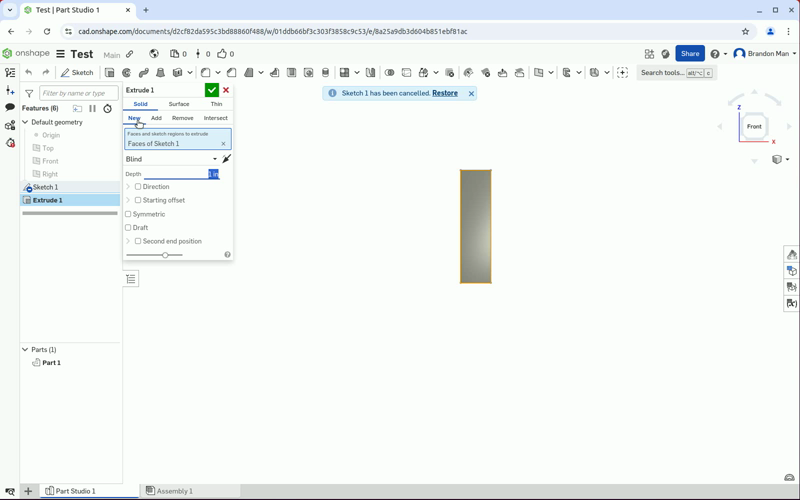
text(-16.128)
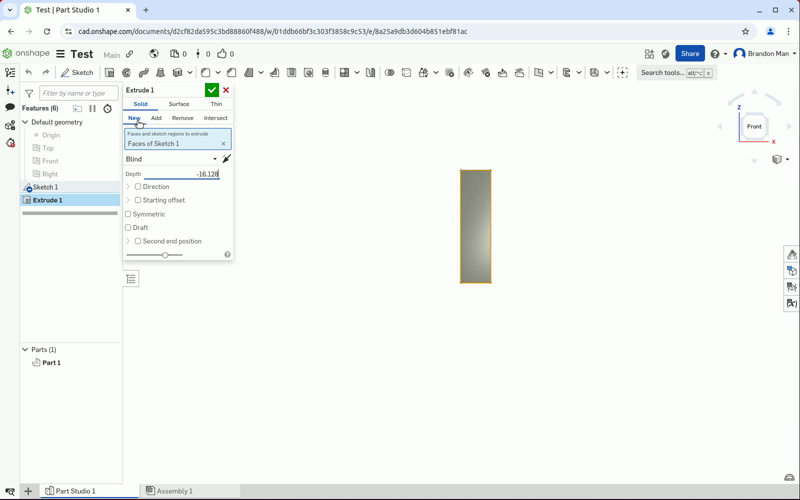
key(enter)
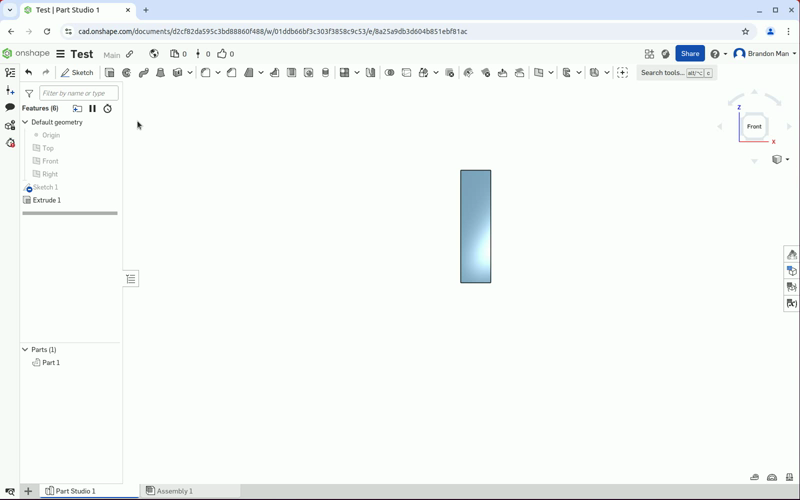
key(shift+h)
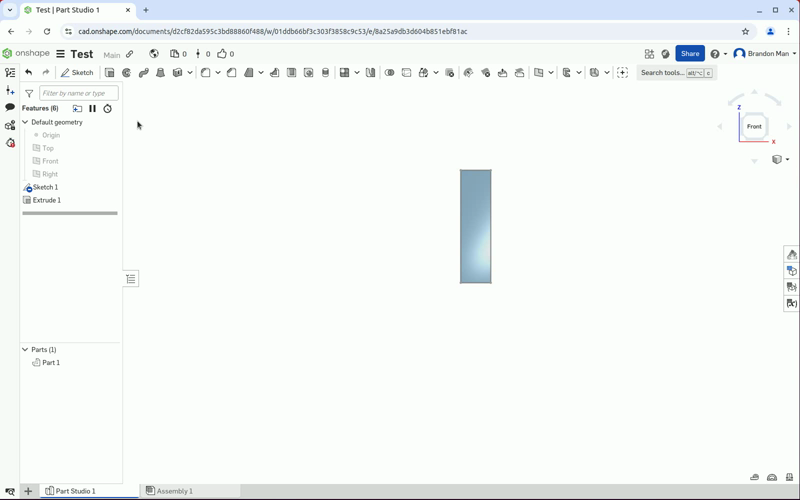
key(shift+h)
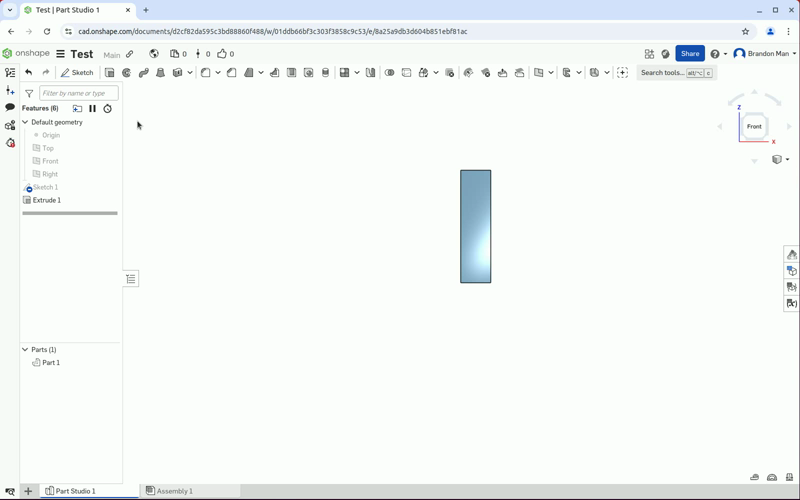
mouse_move(73, 189)
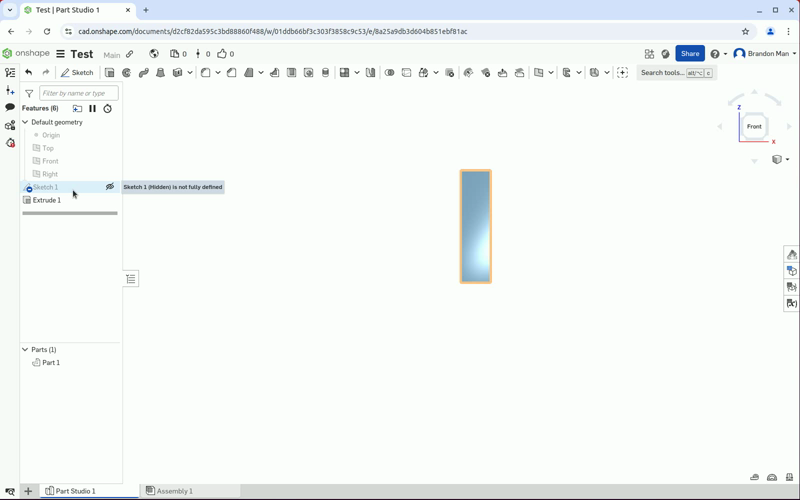
click(73, 189)
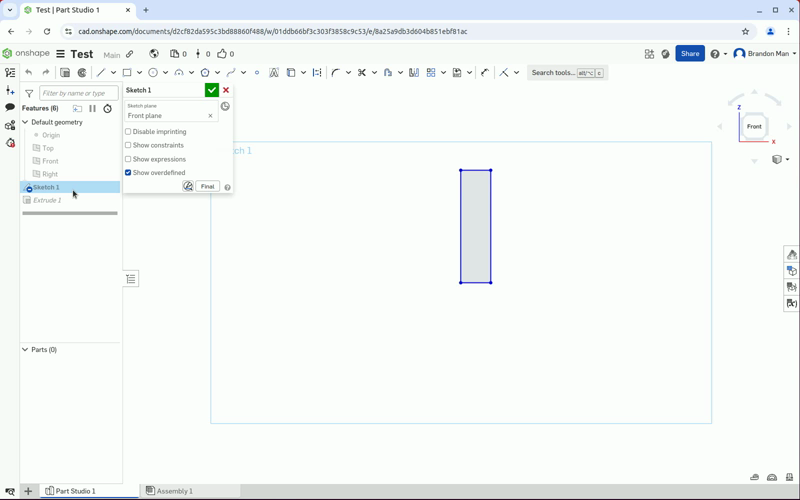
mouse_move(229, 92)
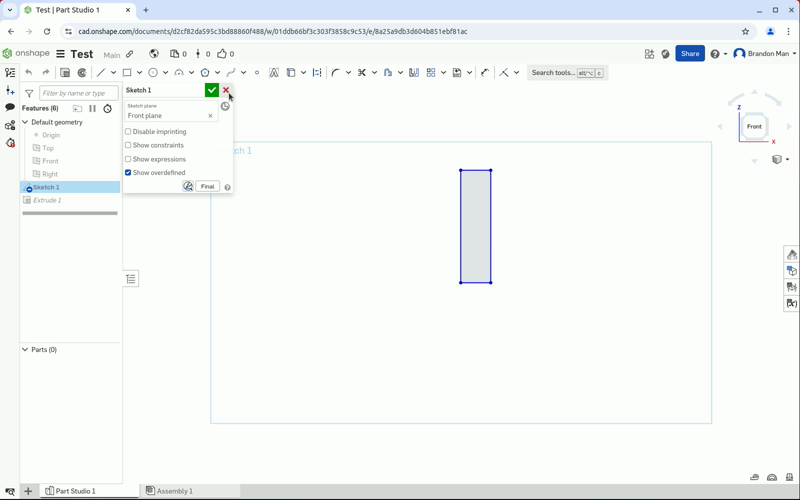
click(229, 92)
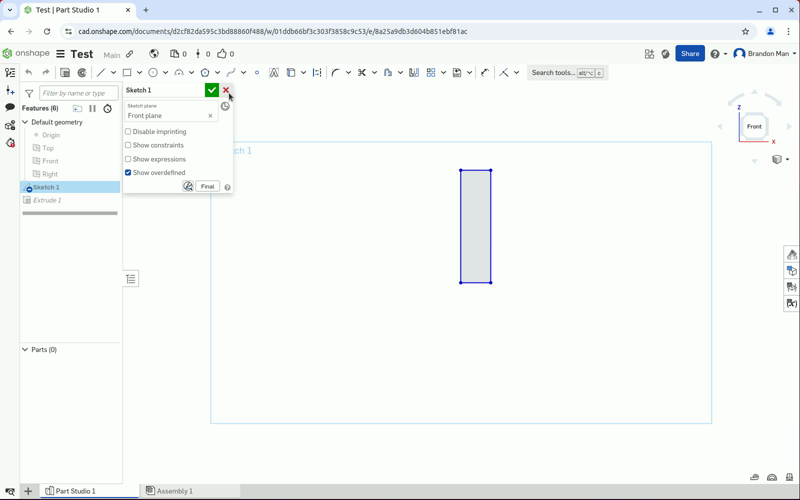
key(shift+s)
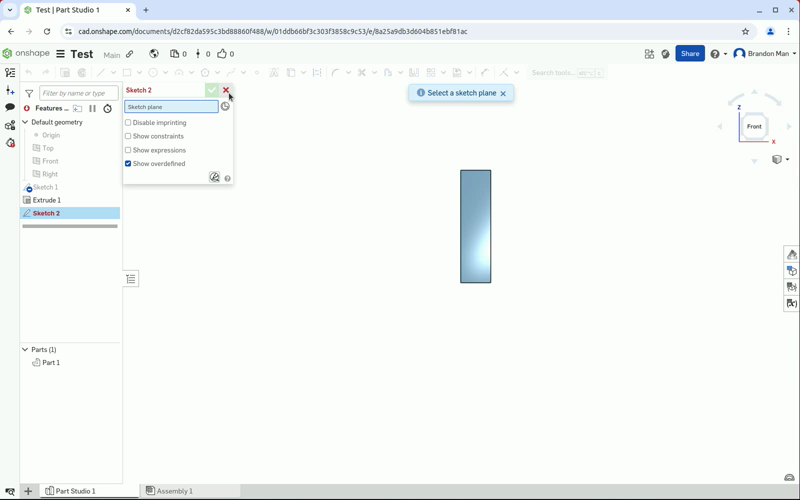
mouse_move(73, 163)
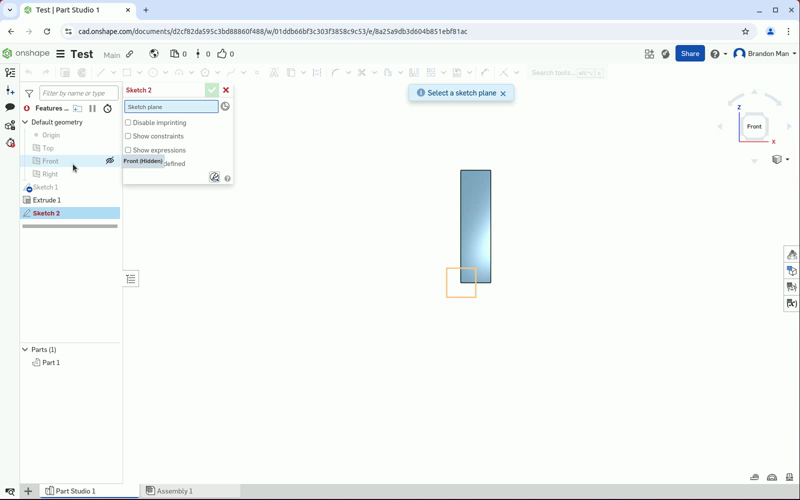
click(73, 163)
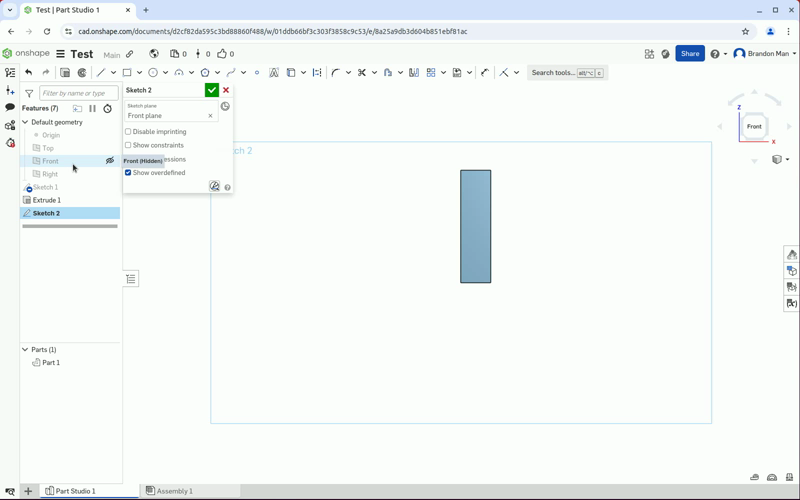
mouse_move(73, 352)
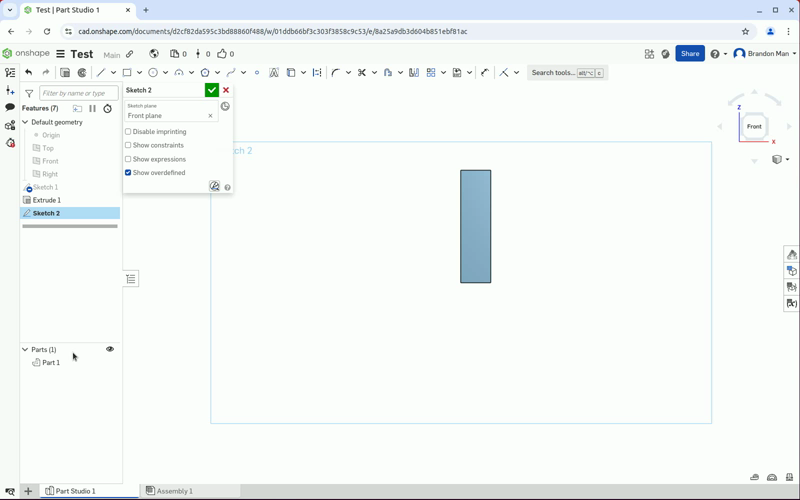
key(y)
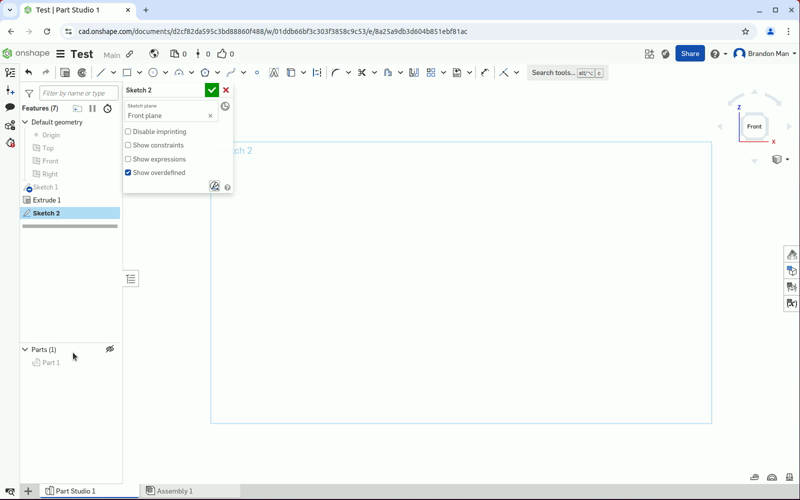
key(l)
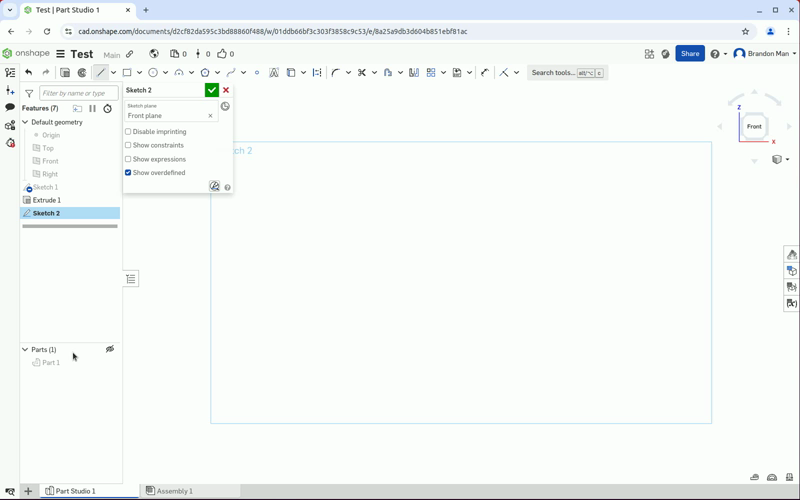
key_down(shift)
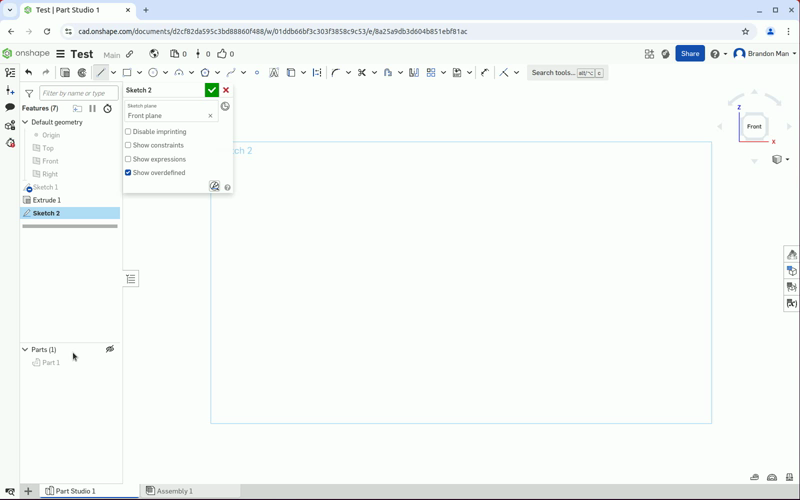
mouse_move(460, 282)
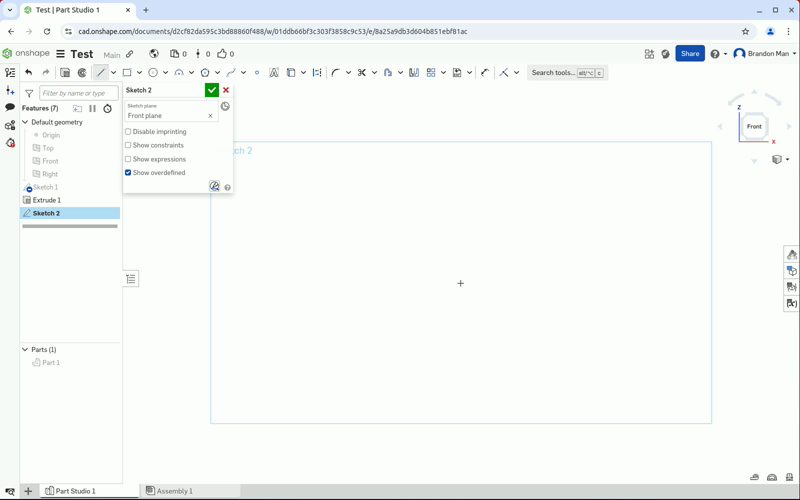
click(460, 282)
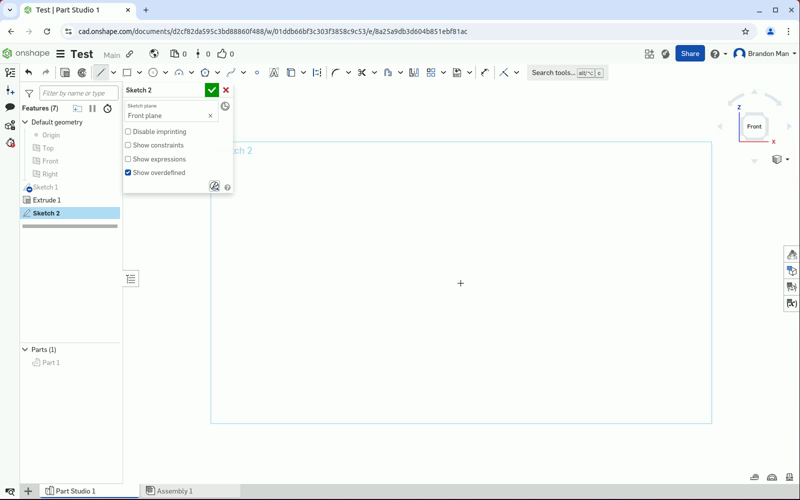
key_up(shift)
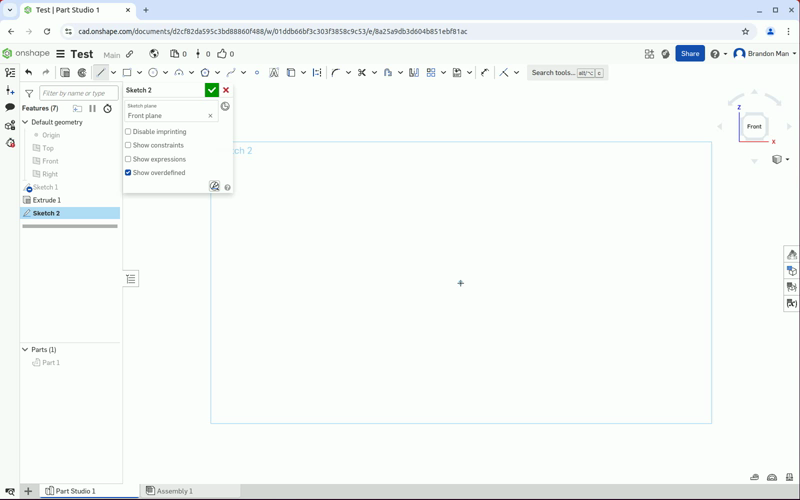
key_down(shift)
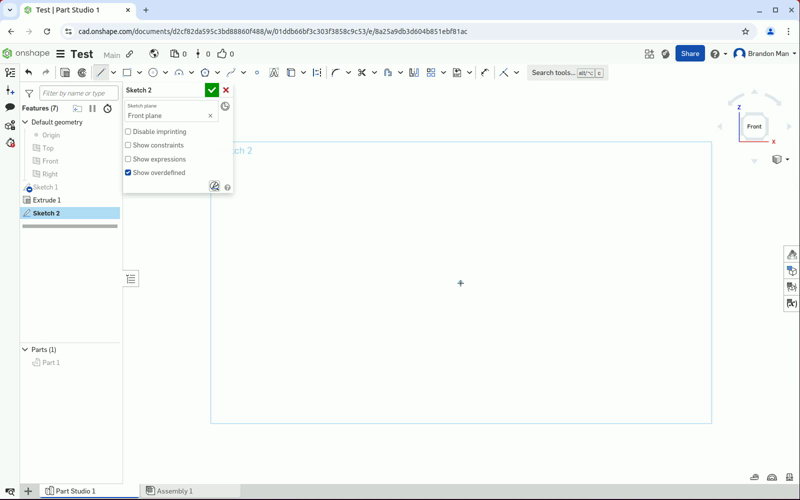
mouse_move(490, 282)
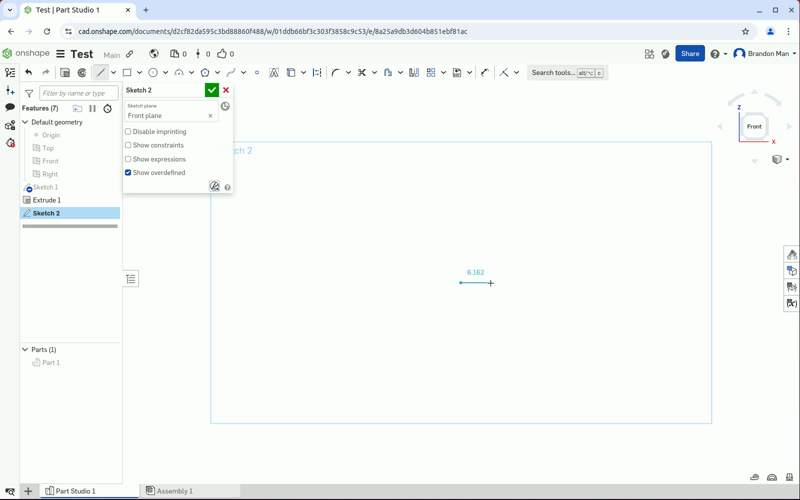
mouse_move(491, 282)
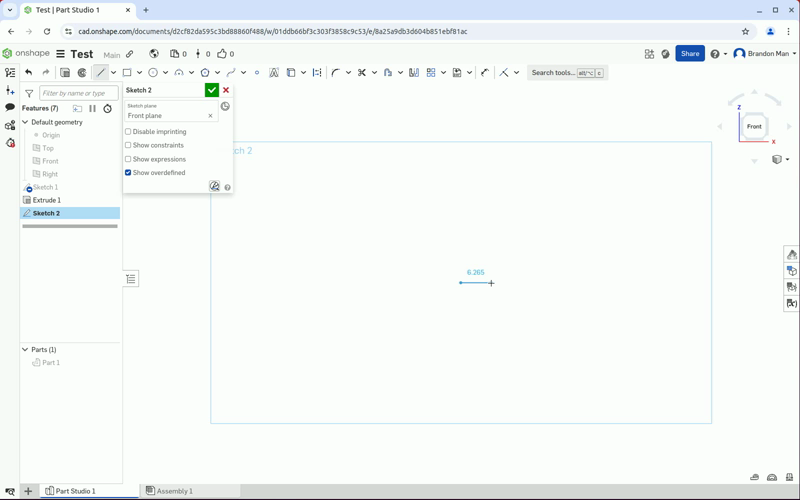
click(491, 282)
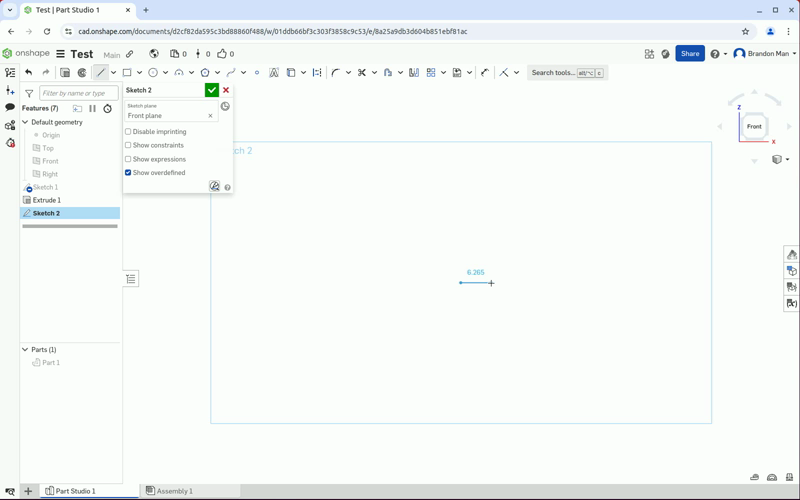
key_up(shift)
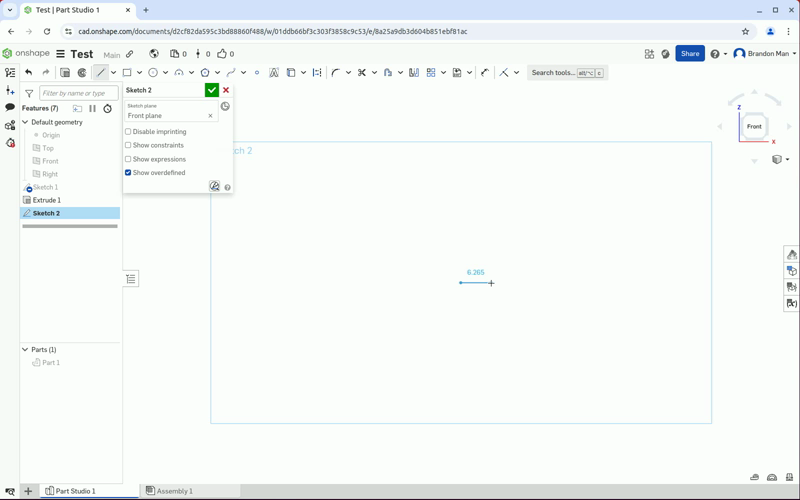
key_down(shift)
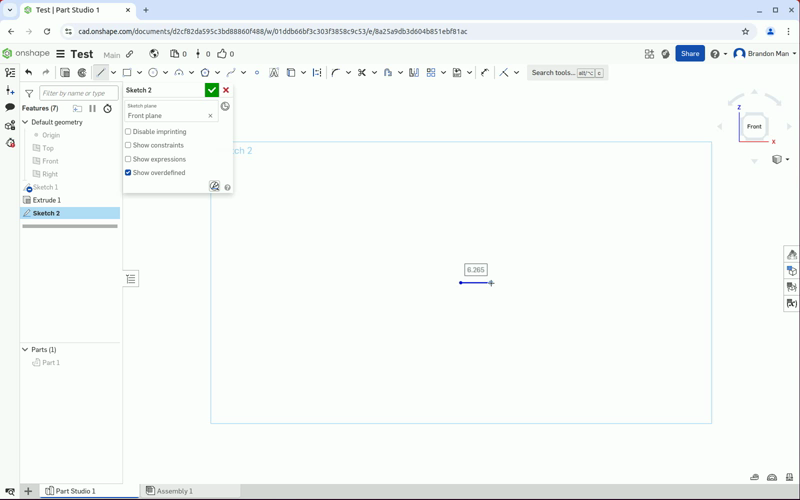
mouse_move(521, 282)
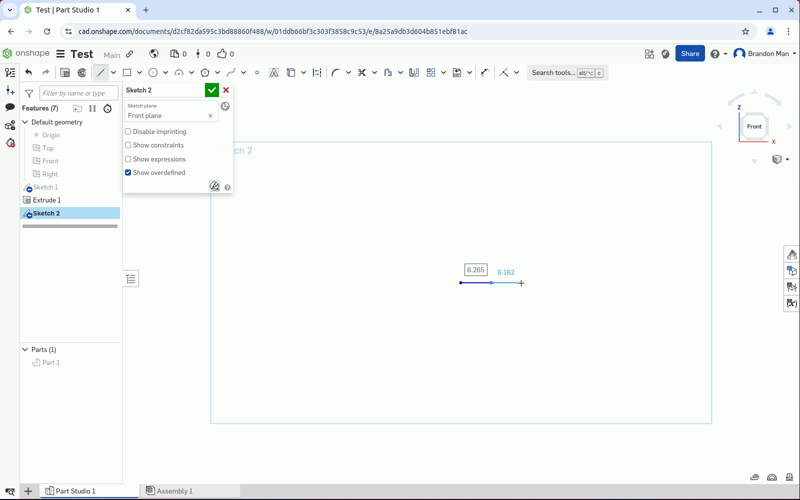
mouse_move(491, 267)
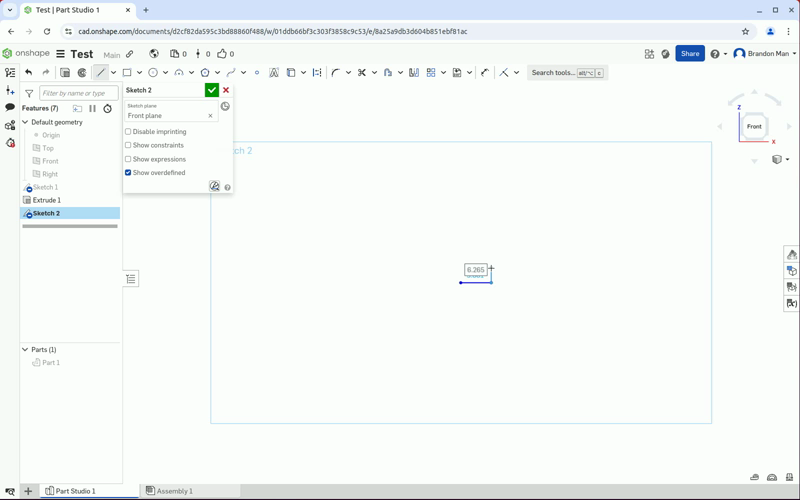
click(491, 267)
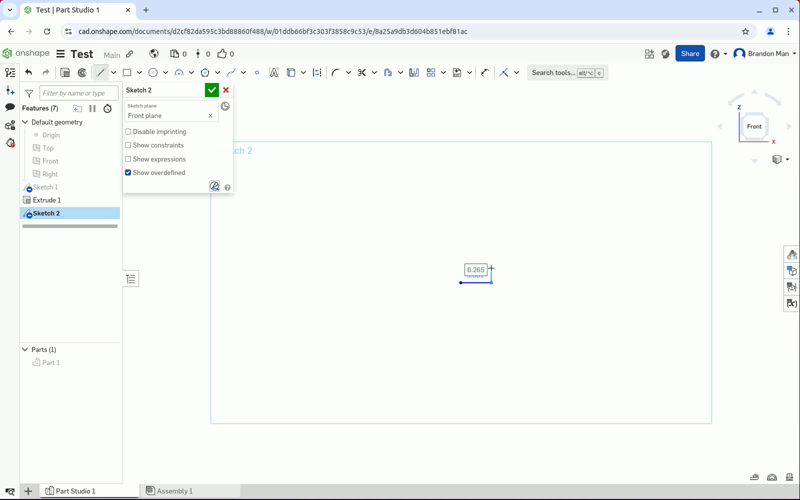
key_up(shift)
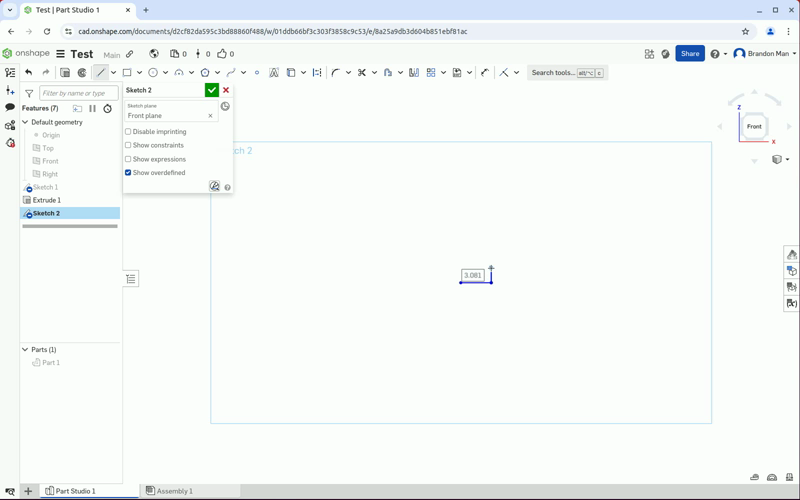
key_down(shift)
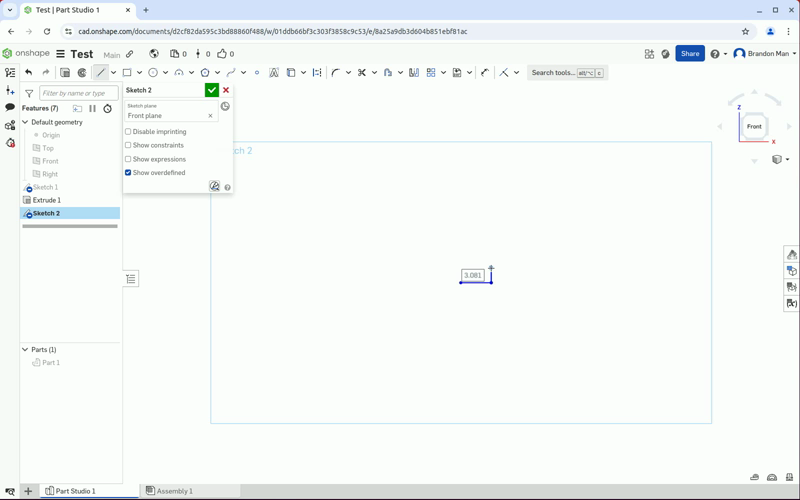
mouse_move(521, 267)
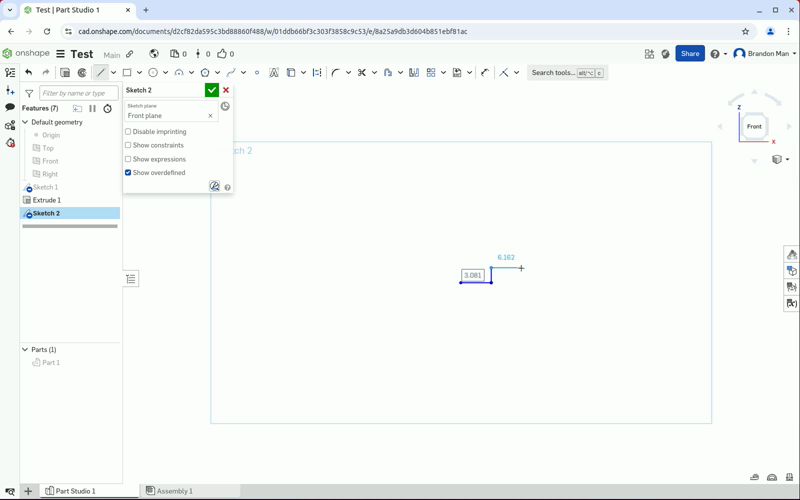
mouse_move(460, 267)
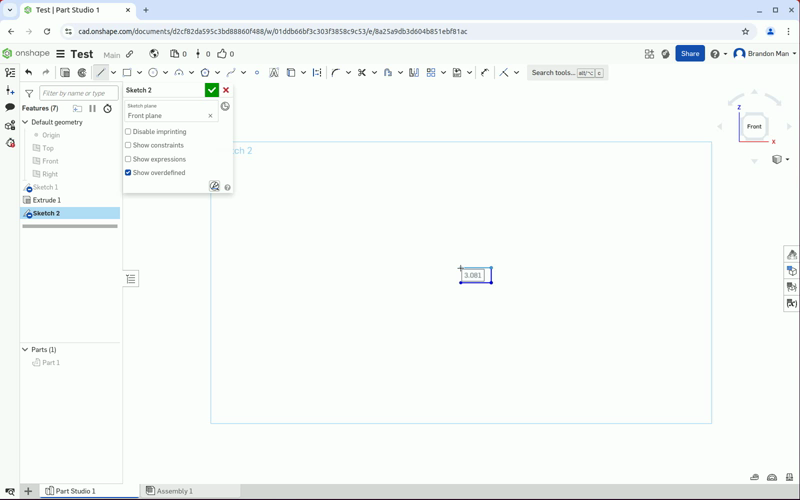
click(460, 267)
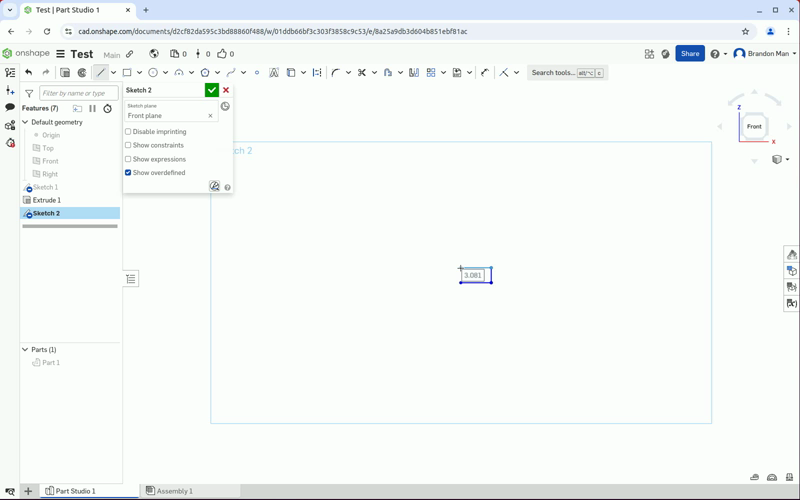
key_up(shift)
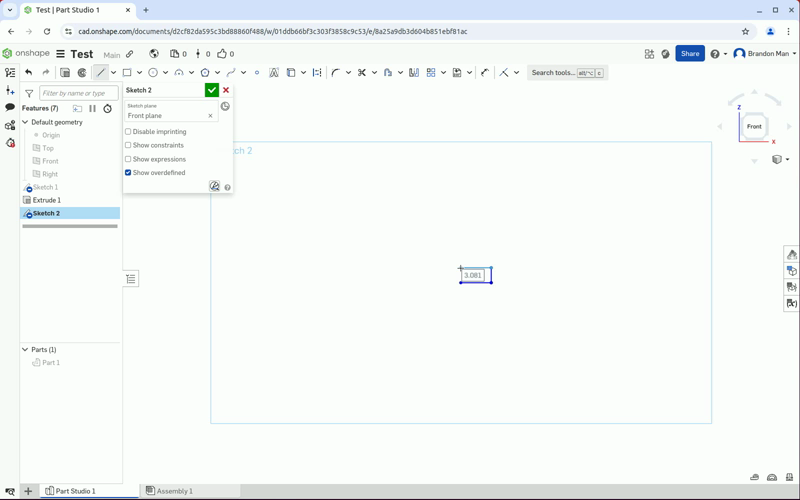
mouse_move(490, 267)
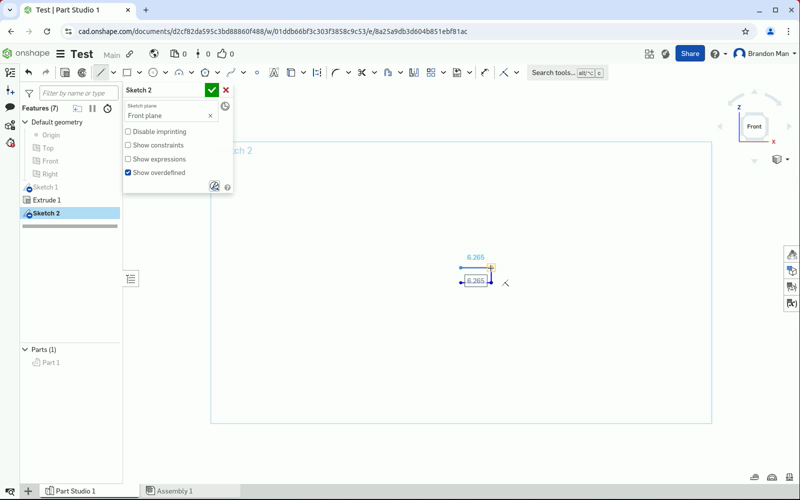
key_down(shift)
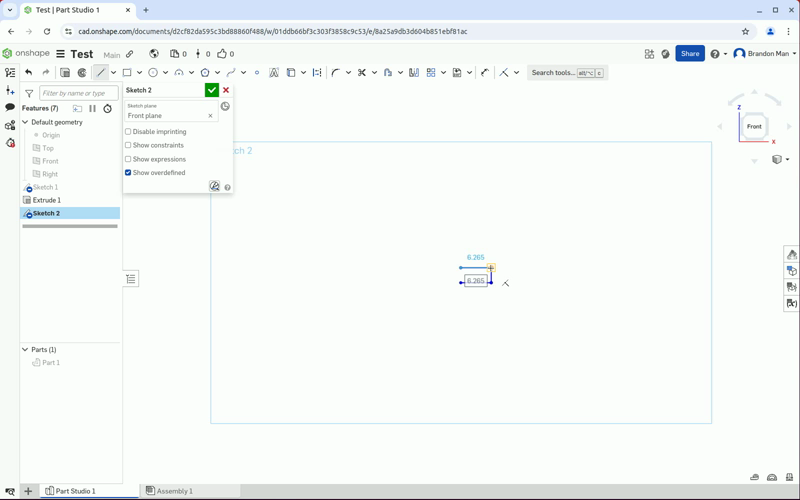
mouse_move(460, 282)
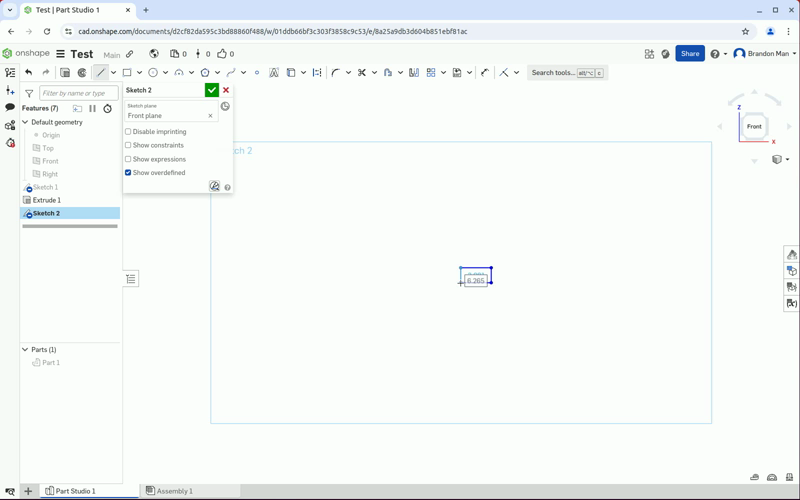
key_up(shift)
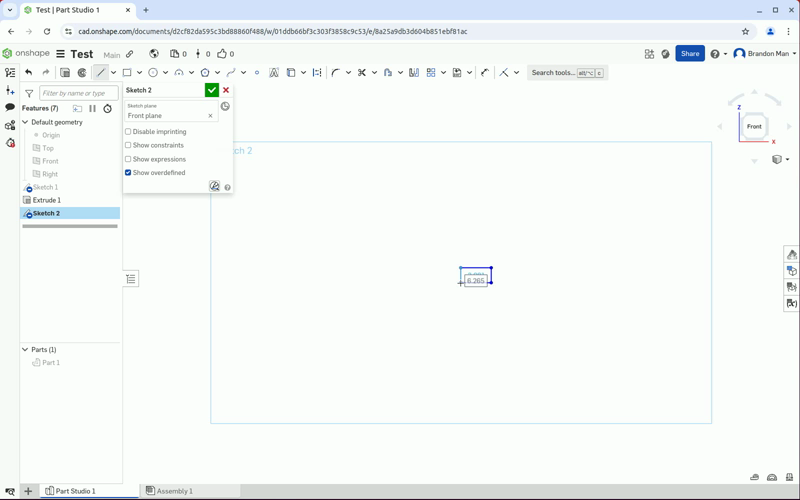
click(460, 282)
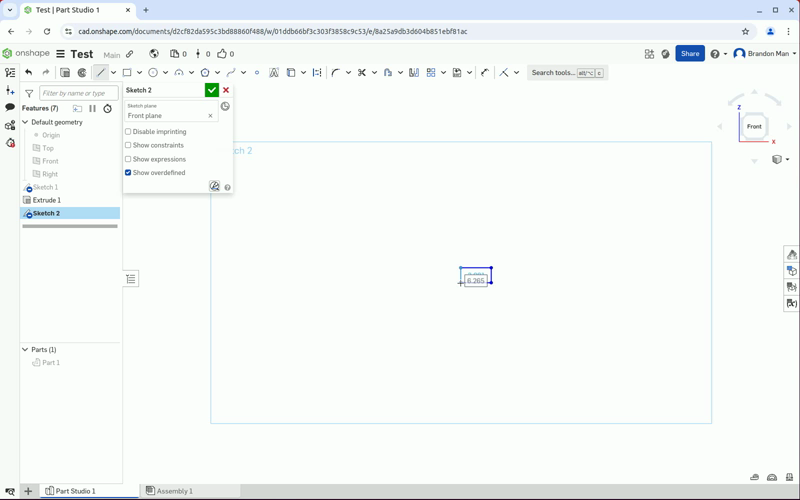
key(esc)
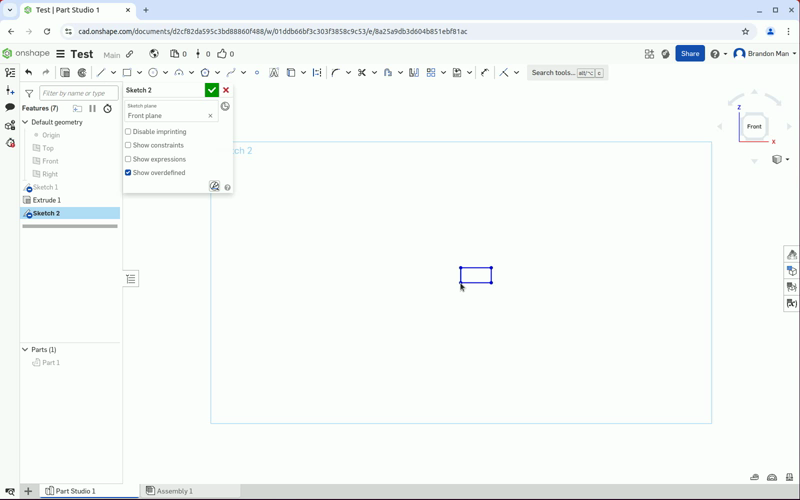
mouse_move(463, 280)
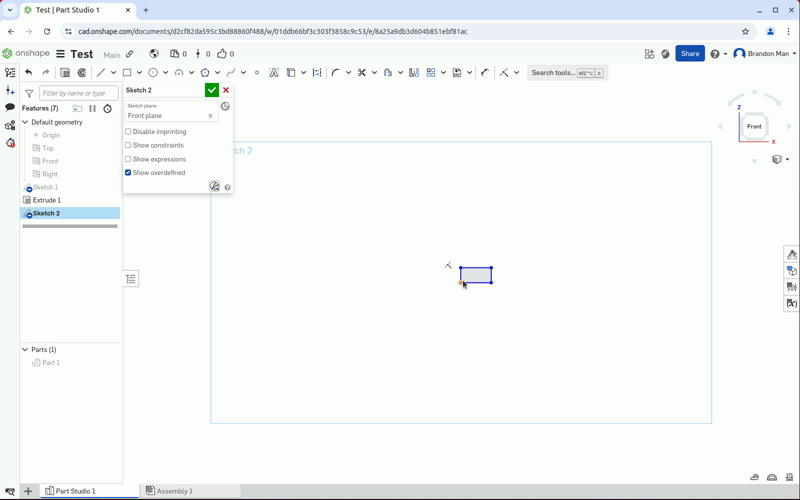
scroll(6)
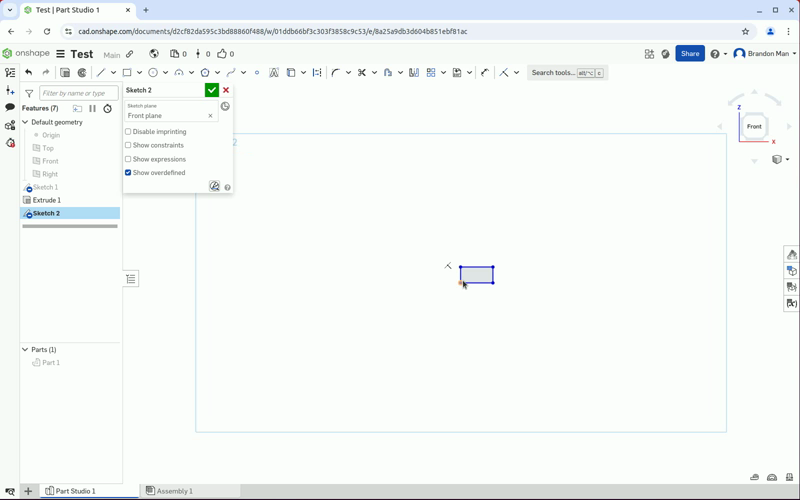
scroll(6)
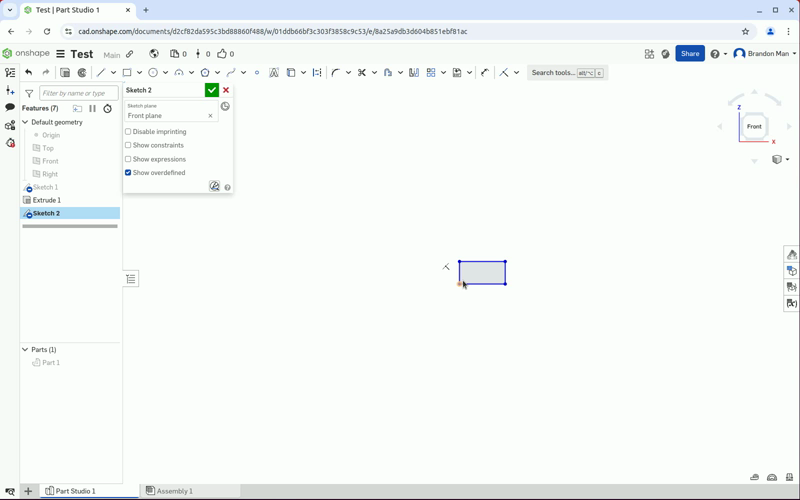
scroll(6)
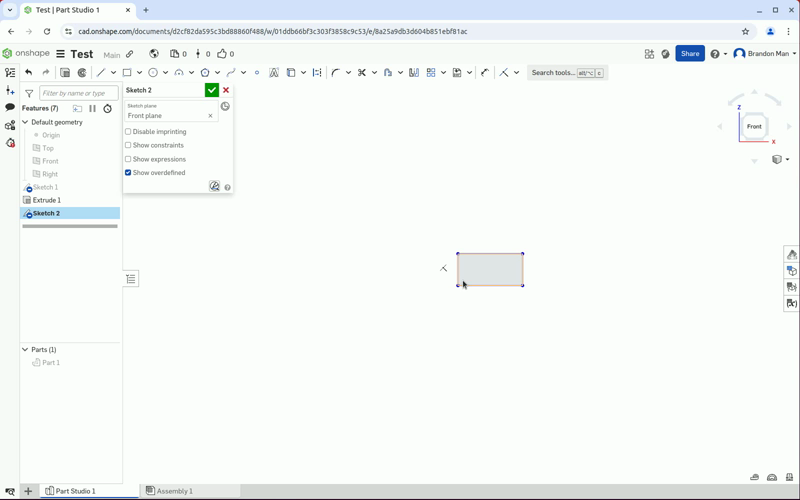
scroll(6)
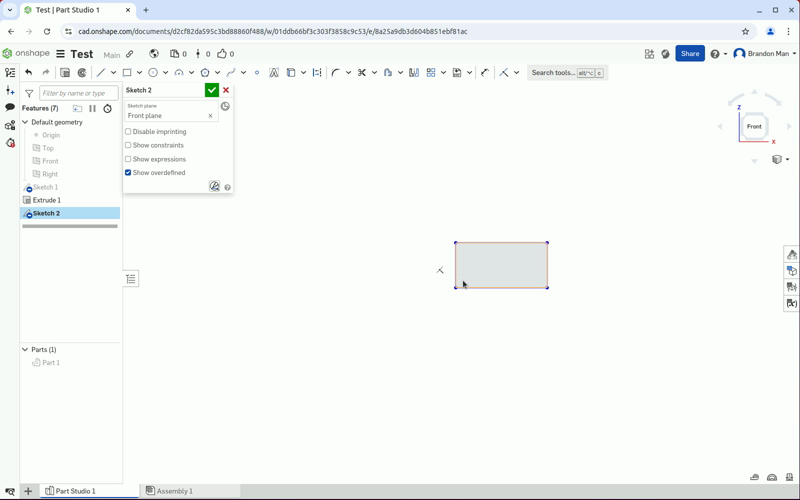
scroll(6)
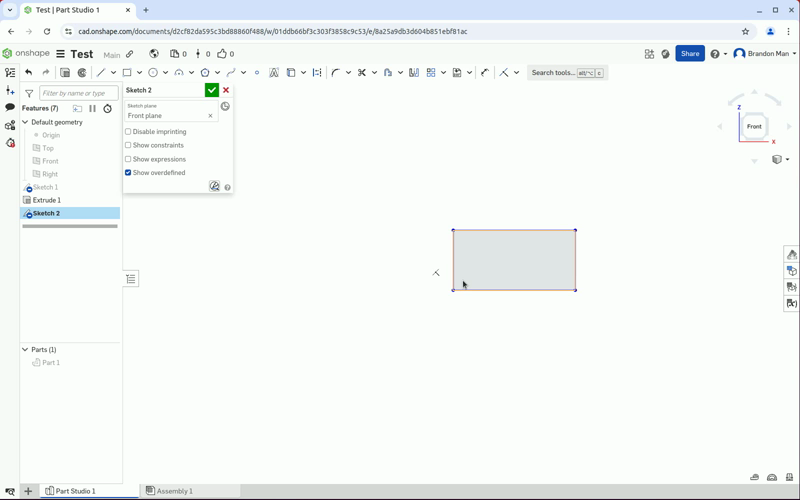
scroll(6)
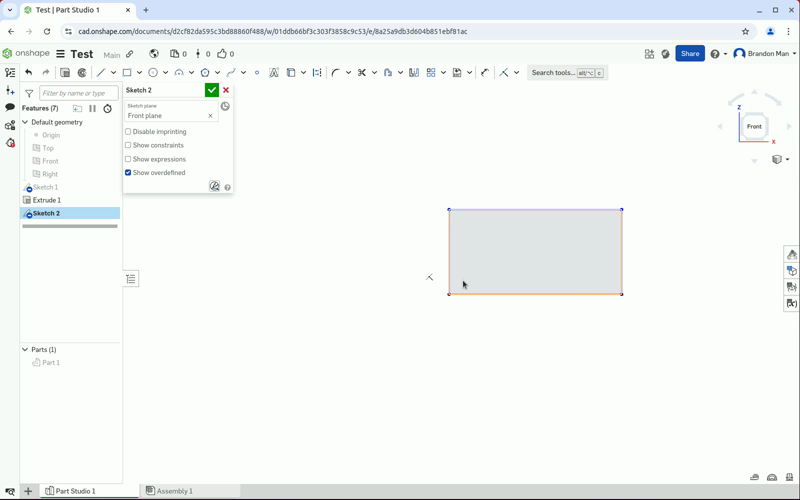
scroll(6)
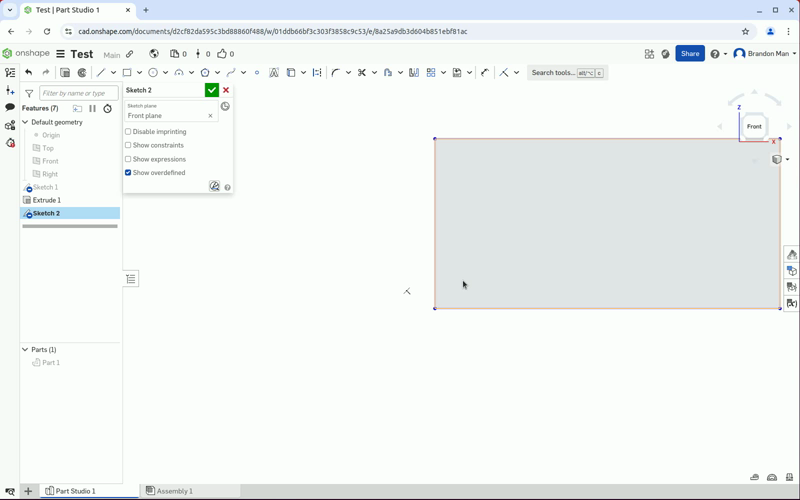
click(463, 280)
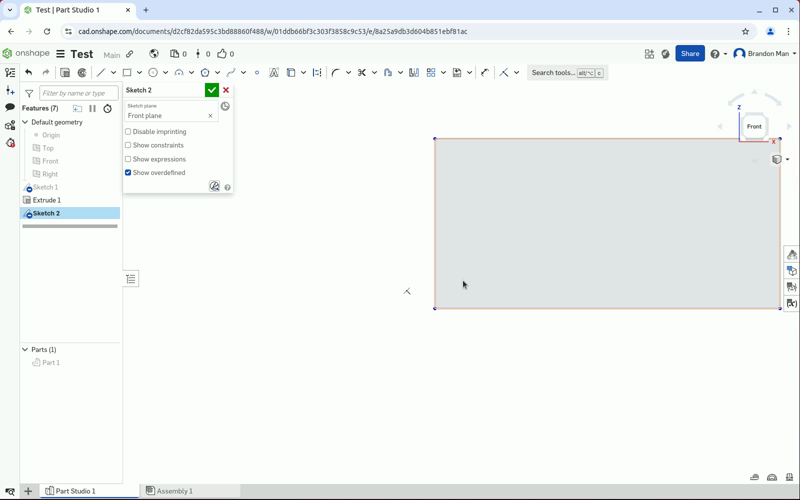
scroll(-6)
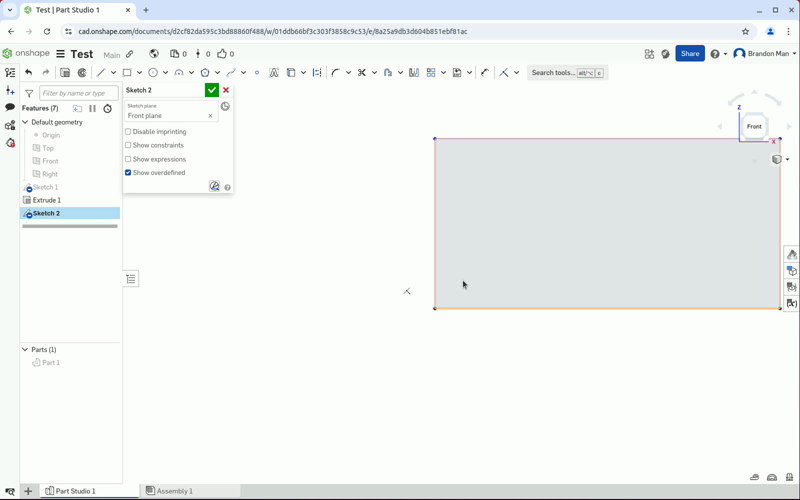
scroll(-6)
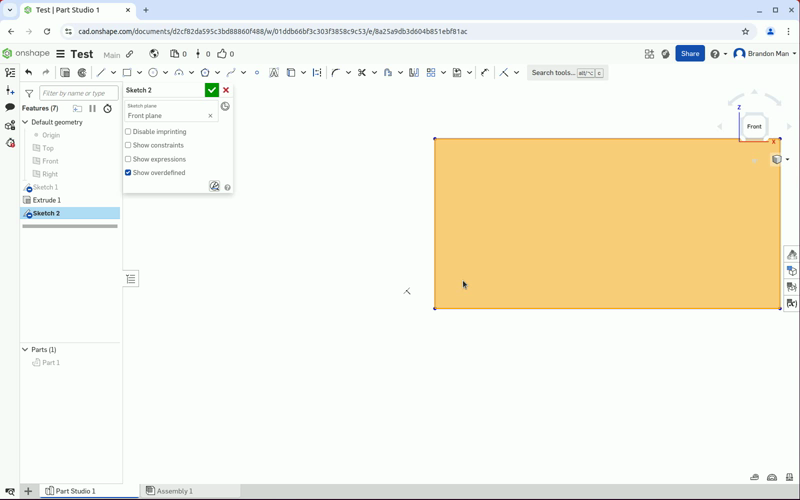
scroll(-6)
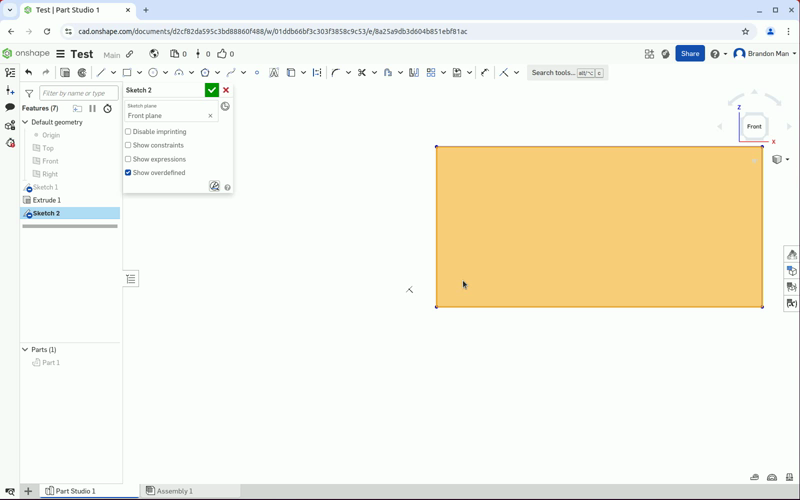
scroll(-6)
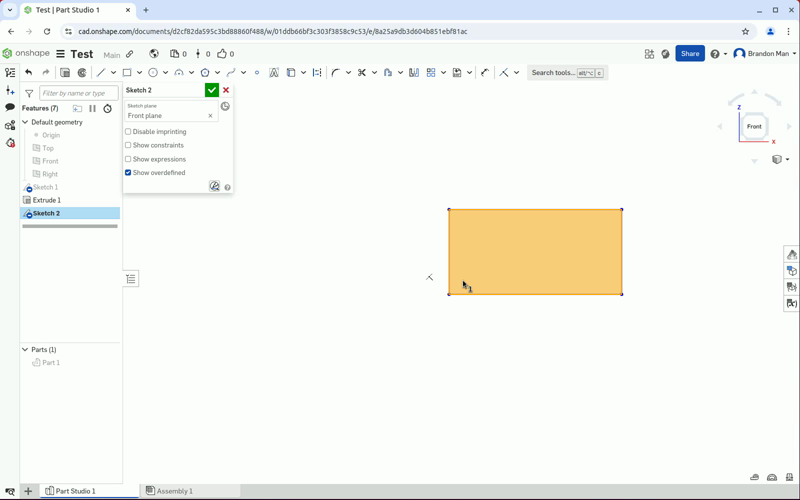
scroll(-6)
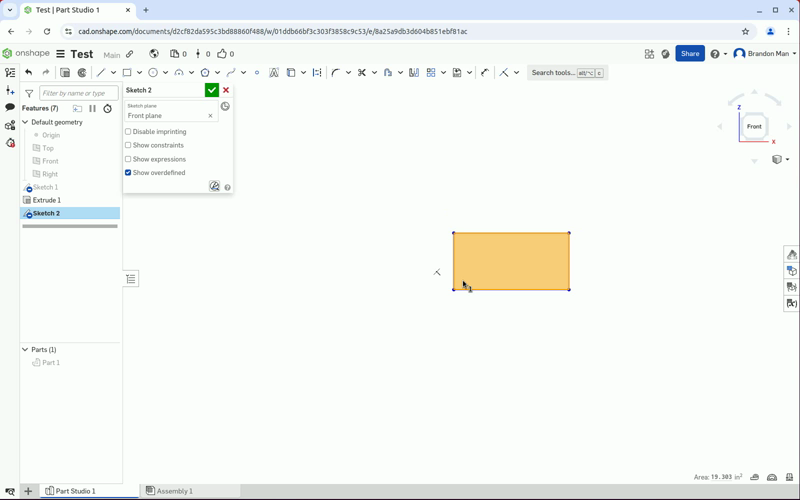
scroll(-6)
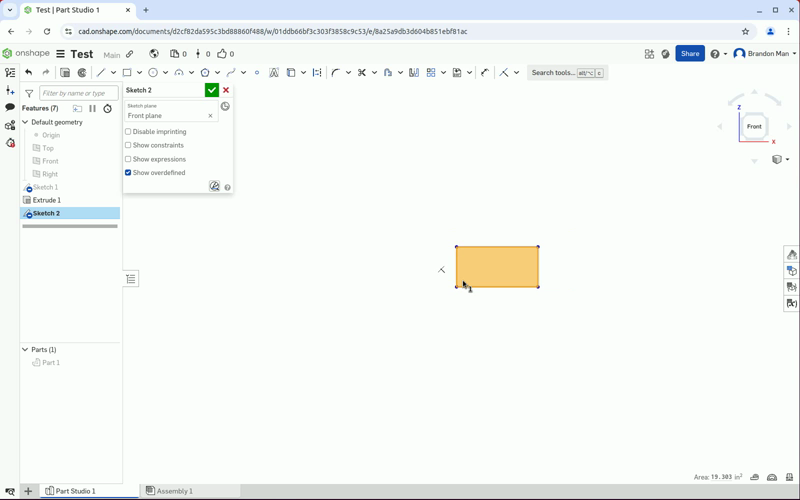
scroll(-6)
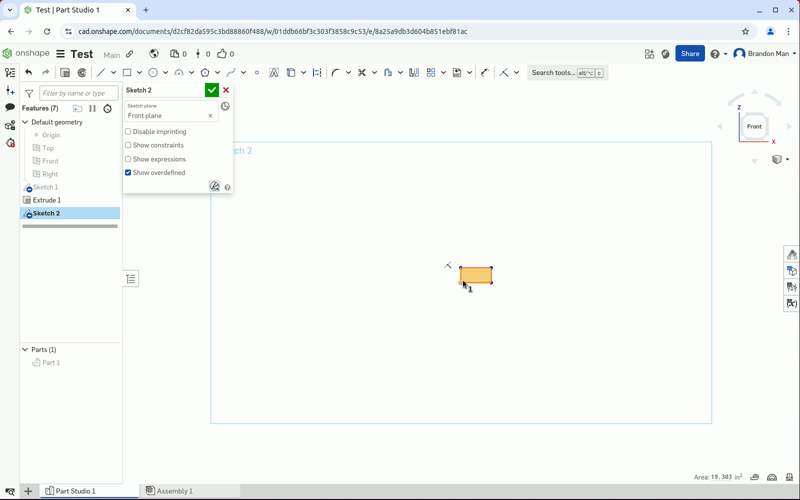
mouse_move(73, 352)
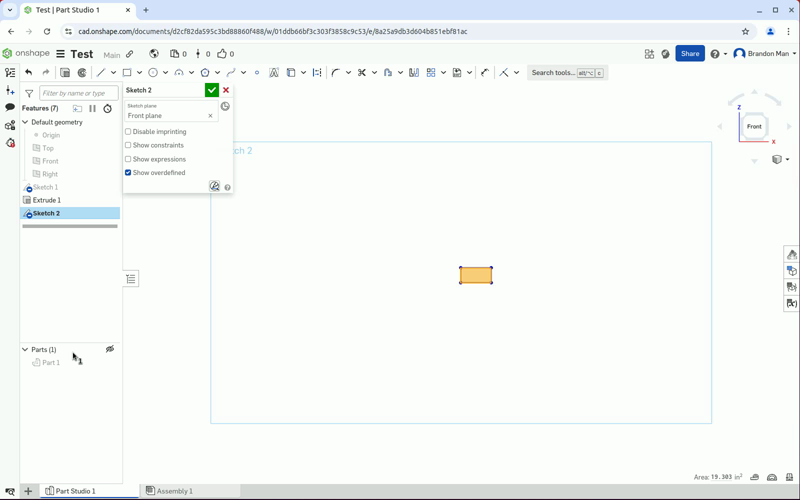
key(shift+y)
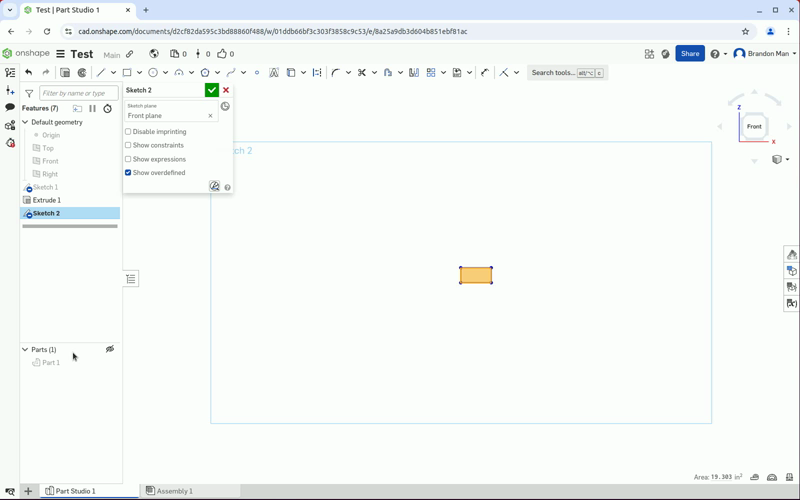
key(shift+e)
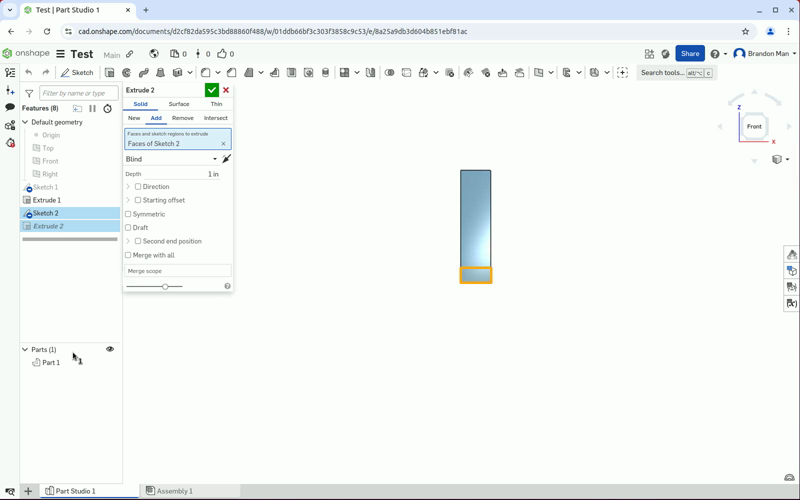
mouse_move(143, 106)
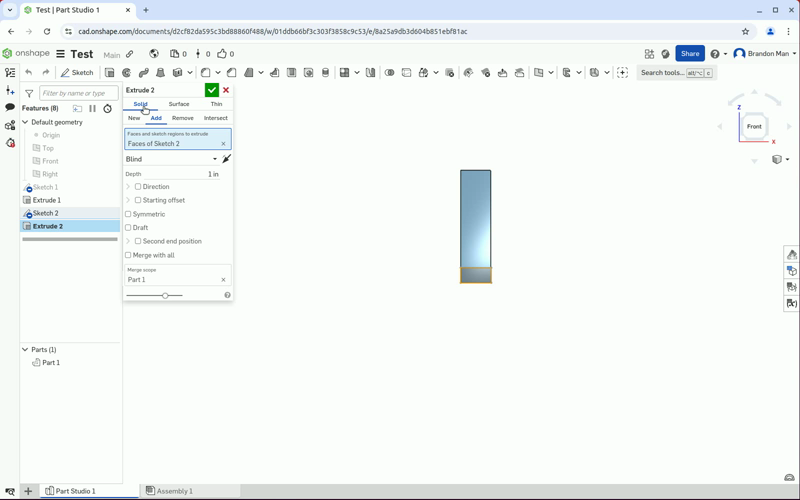
click(143, 106)
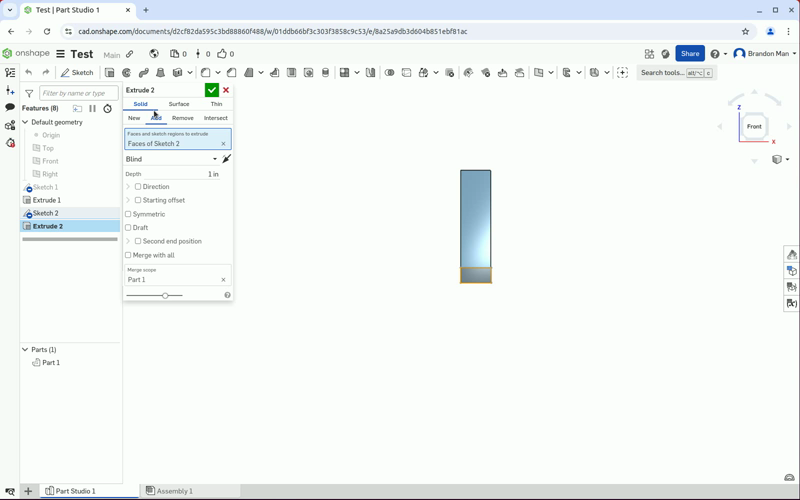
mouse_move(186, 120)
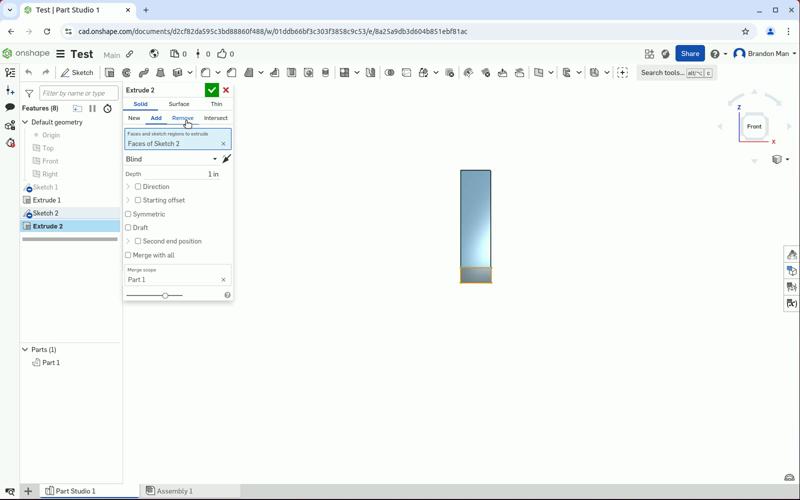
click(186, 120)
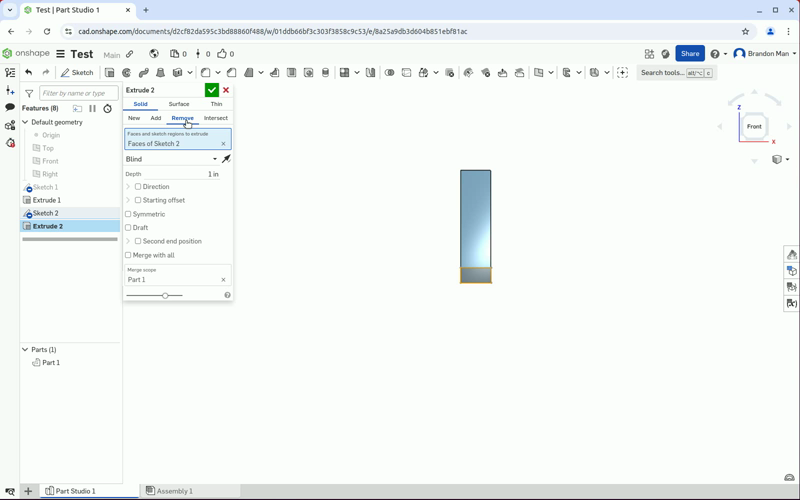
key(tab, 4)
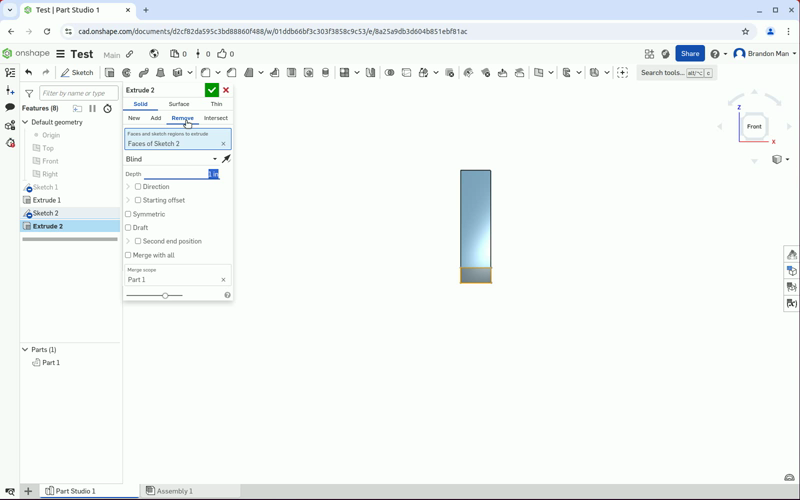
text(1.926)
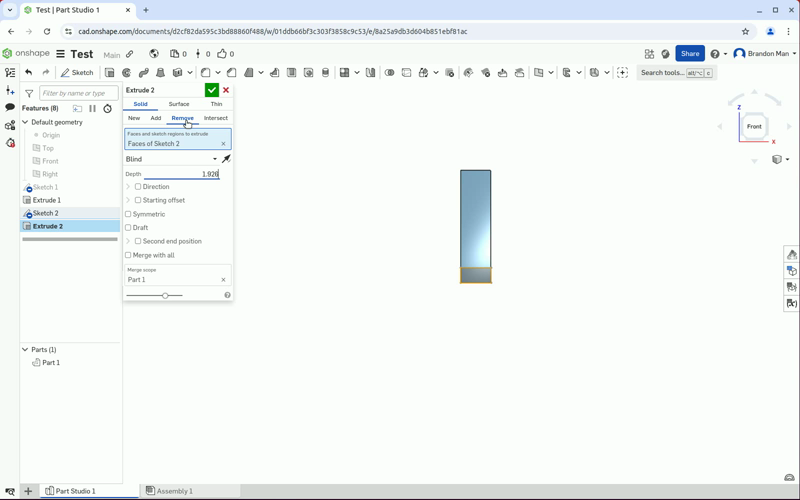
key(tab, 6)
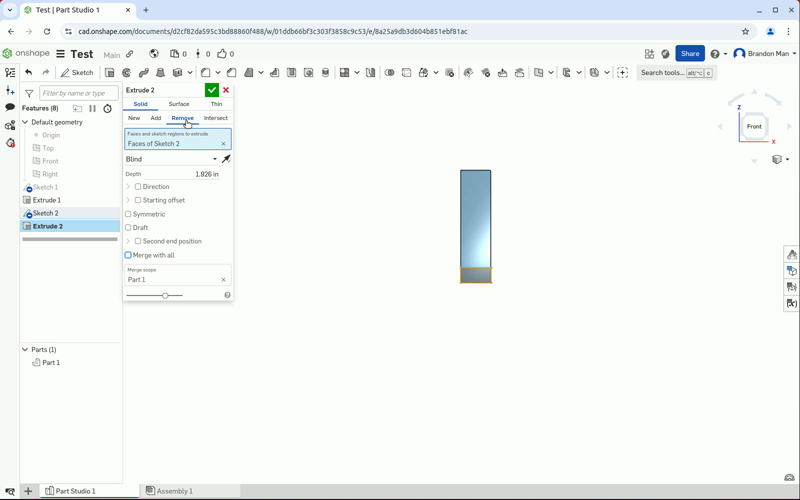
key(space)
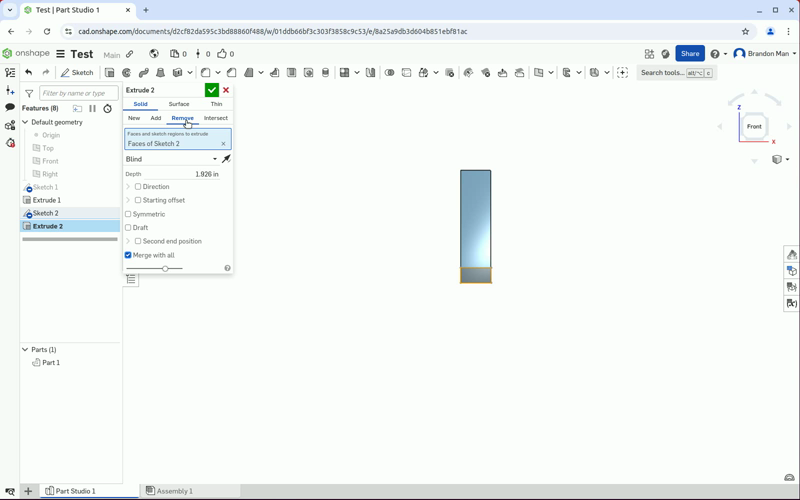
key(enter)
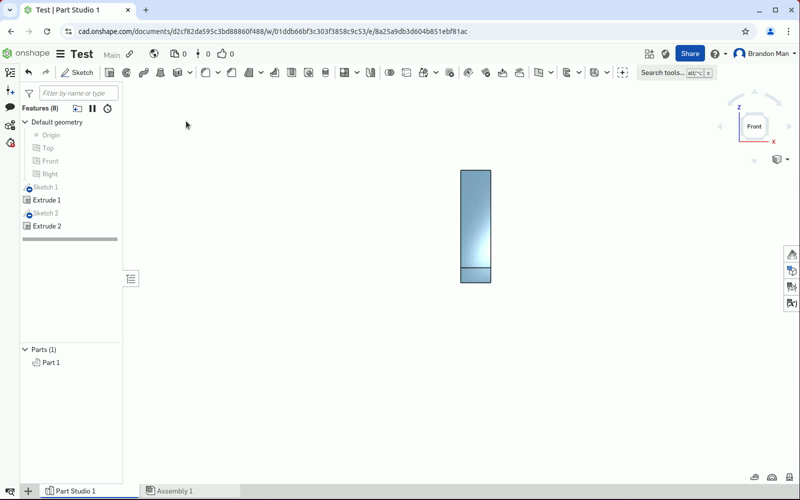
key(shift+h)
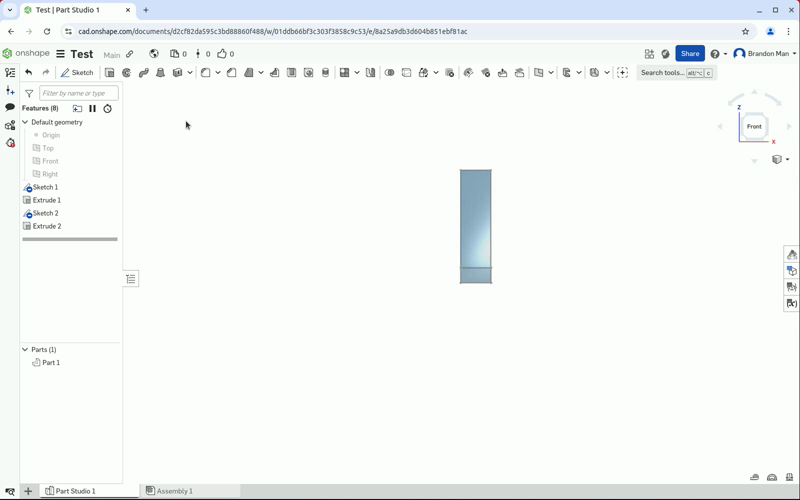
key(shift+h)
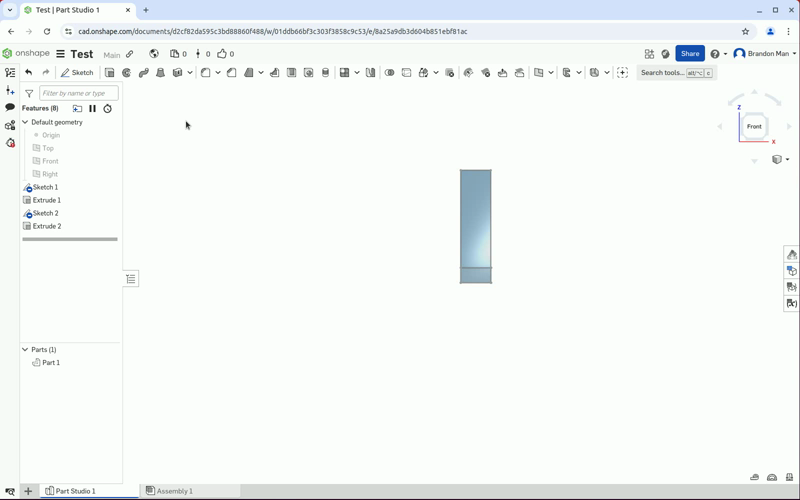
key(shift+7)
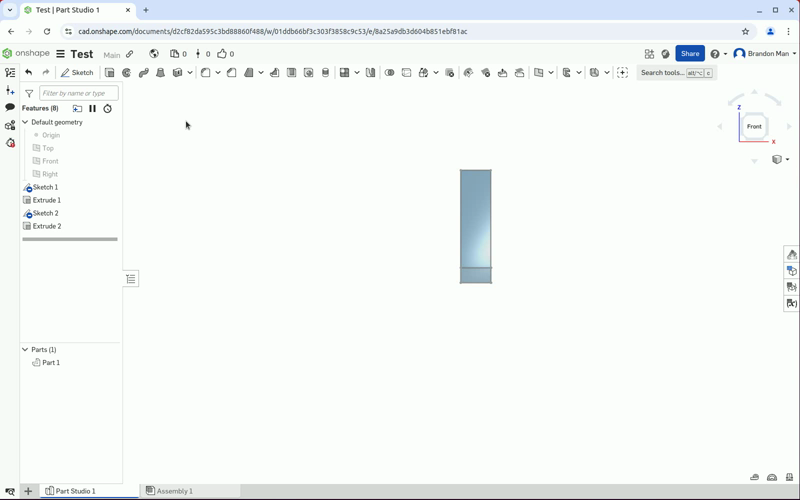
key(left, 2)
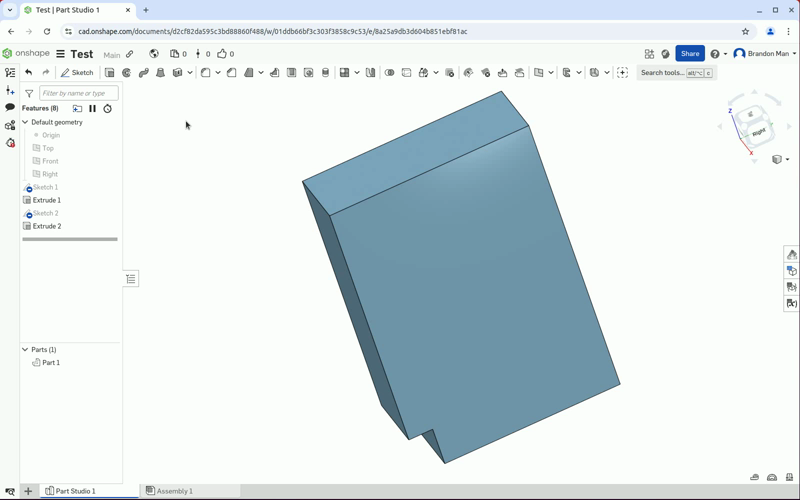
key(down, 2)
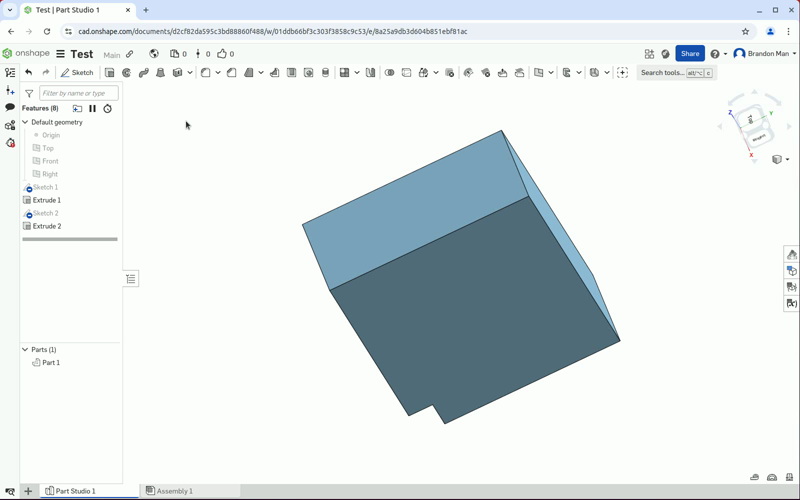
key(up, 2)
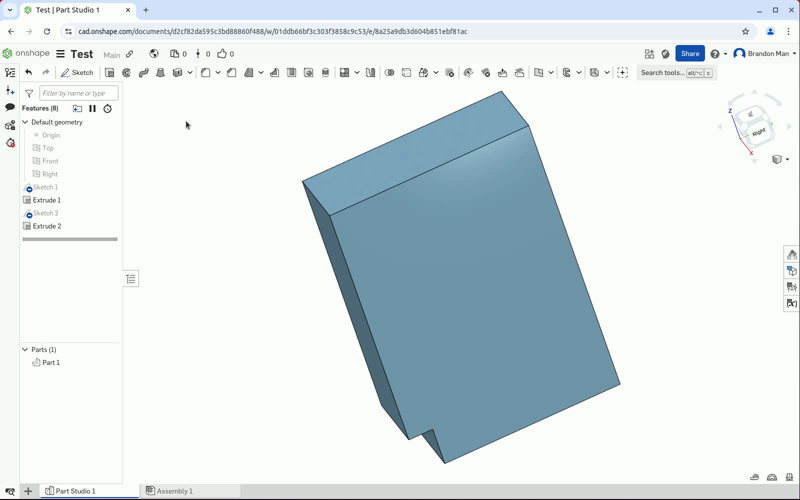
key(right, 2)
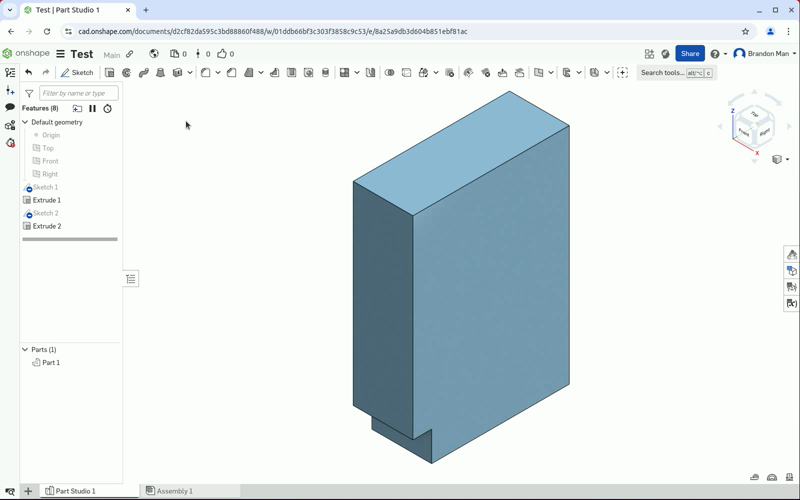
mouse_move(73, 189)
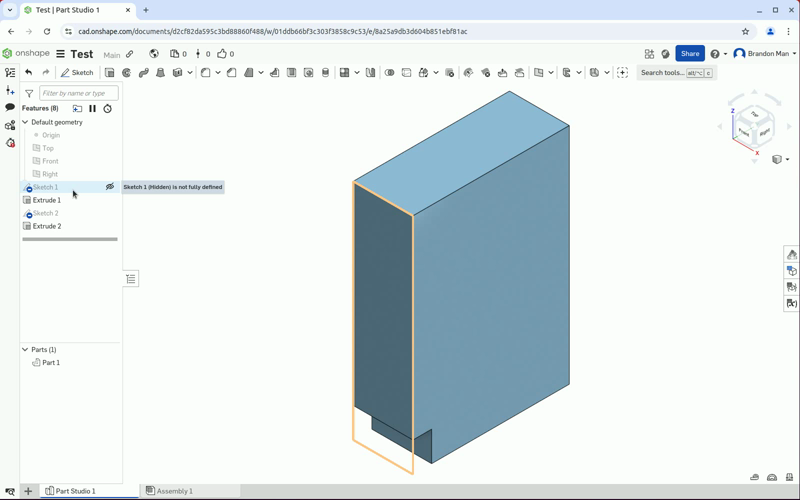
click(73, 189)